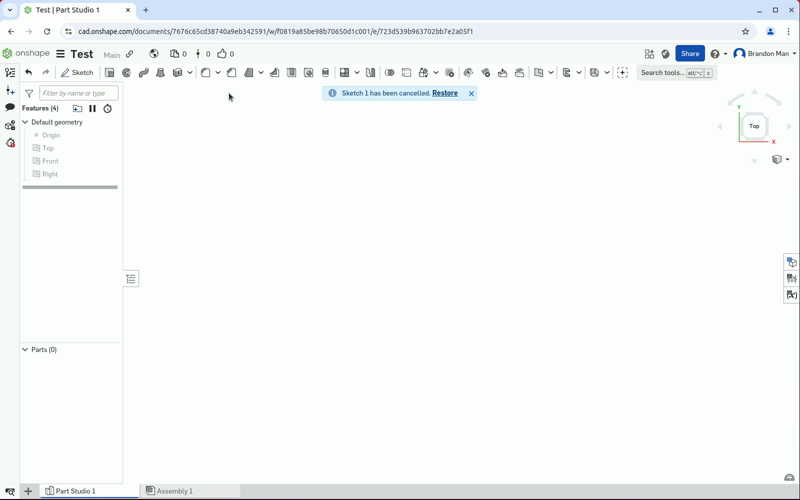
key(shift+h)
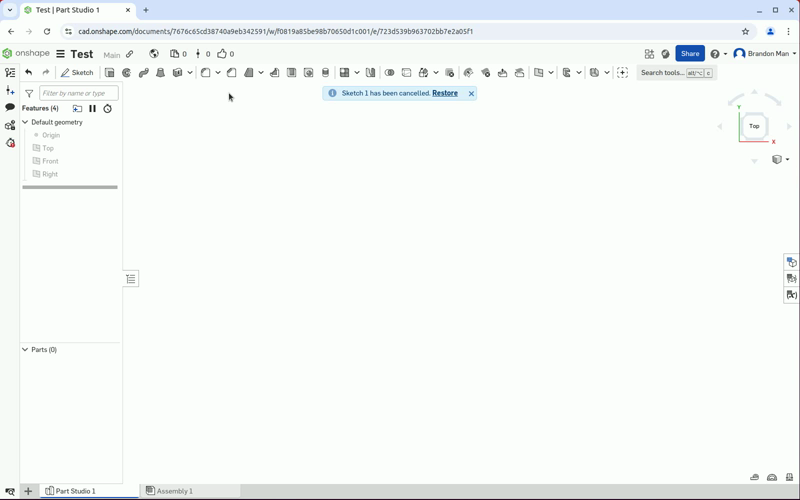
mouse_move(73, 352)
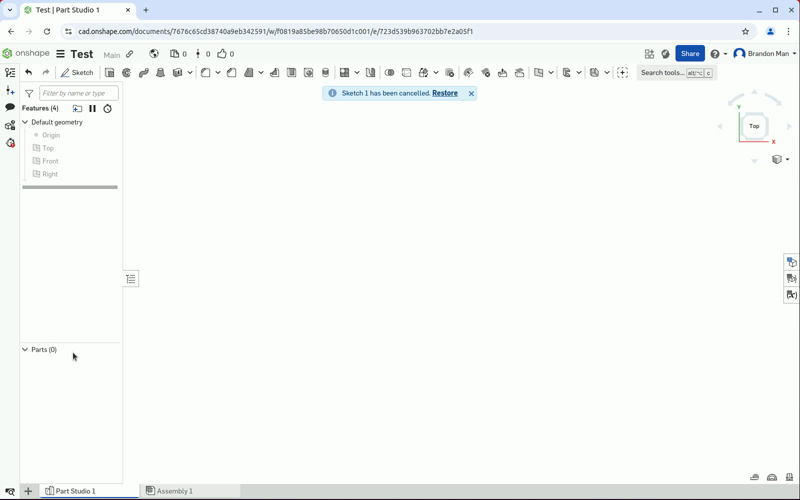
key(y)
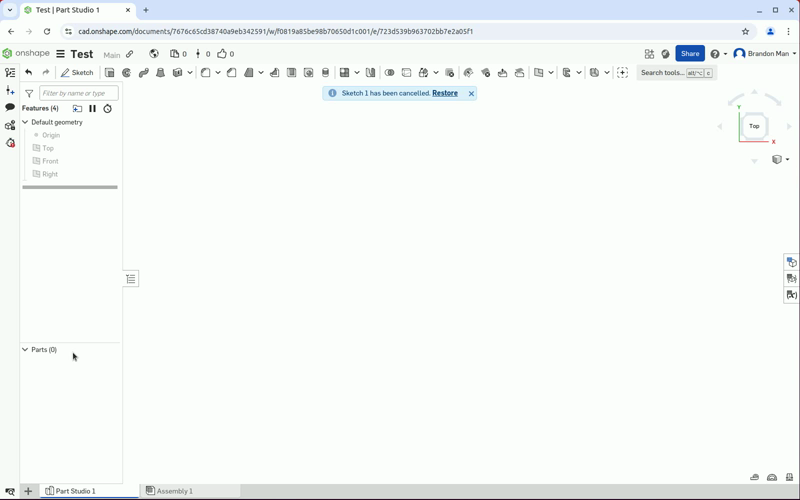
key(shift+p)
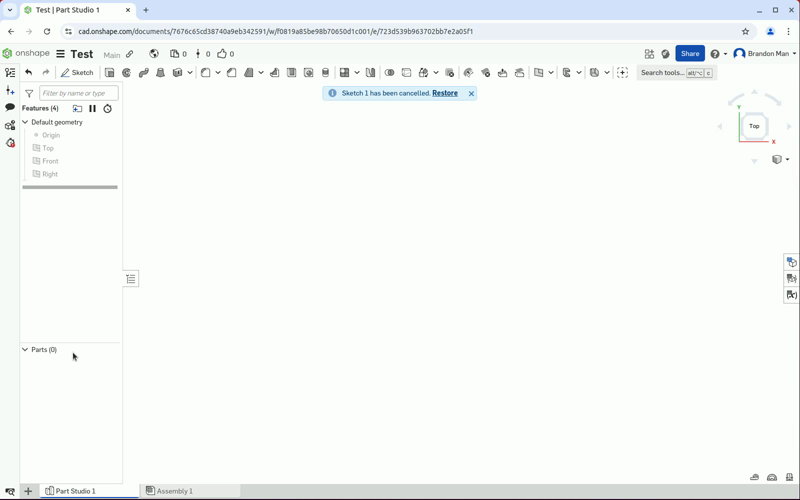
key(space)
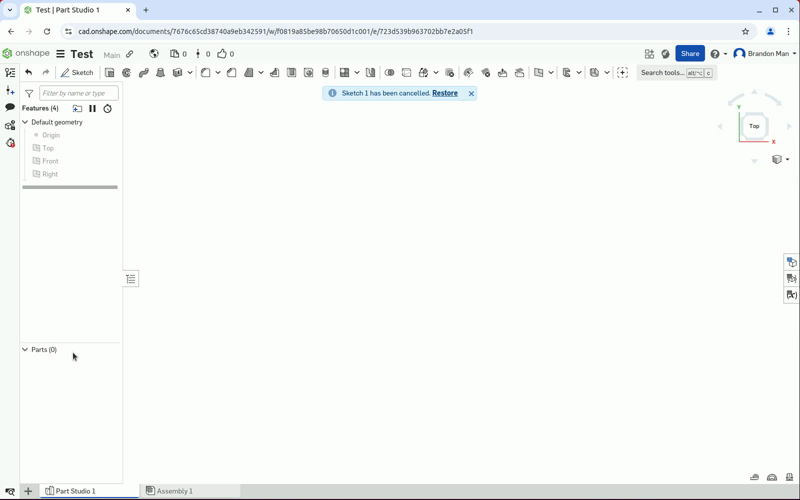
key_down(shift)
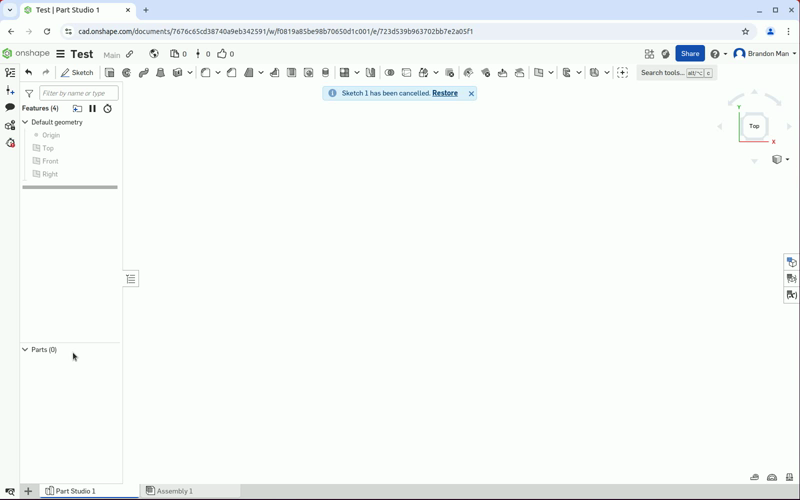
key(up)
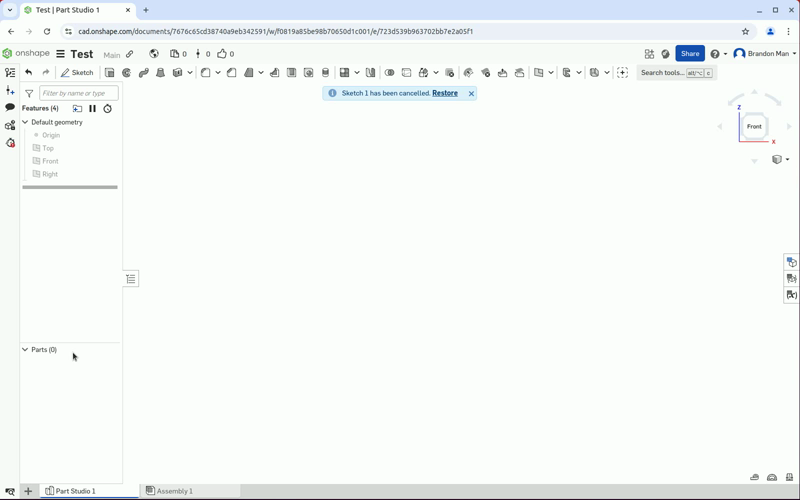
key_up(shift)
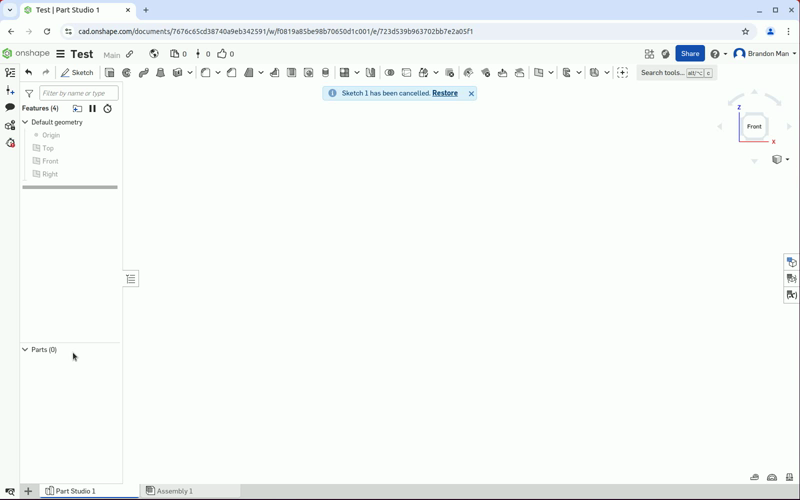
mouse_move(73, 352)
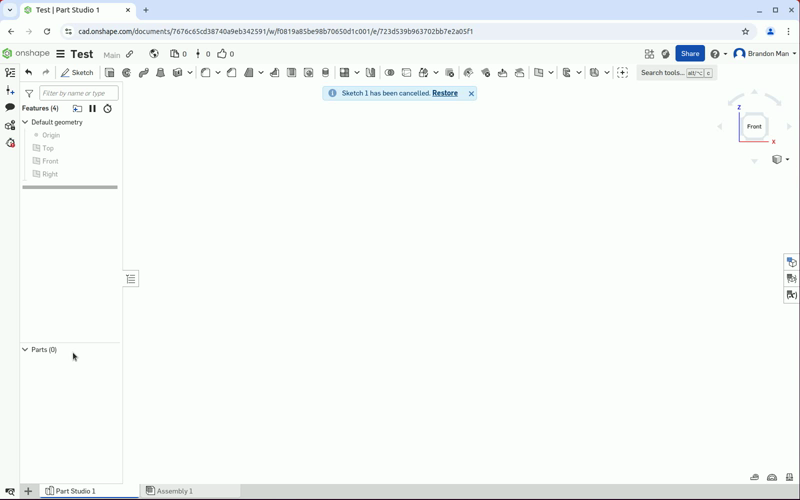
key(shift+y)
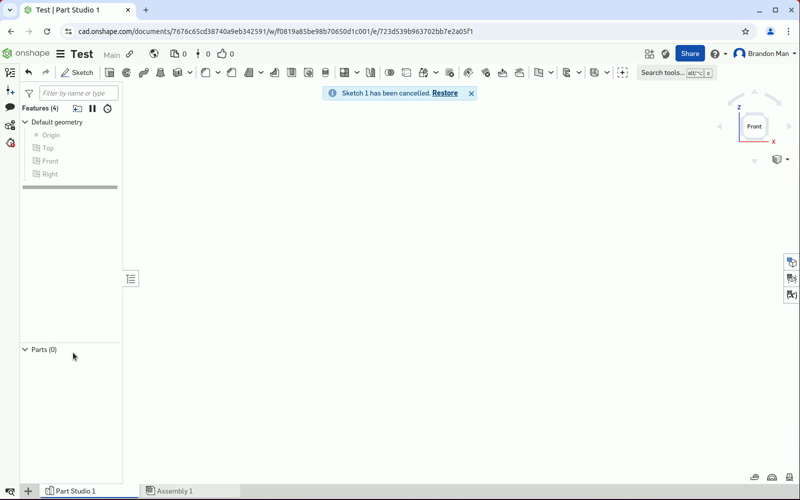
key(shift+s)
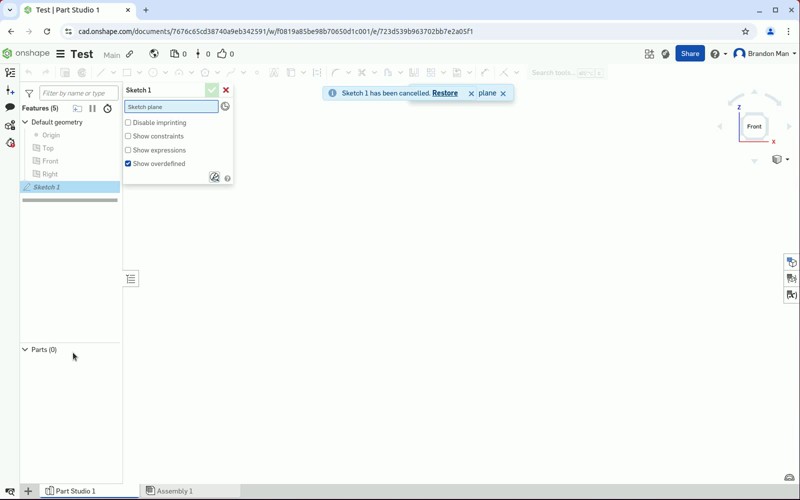
mouse_move(73, 163)
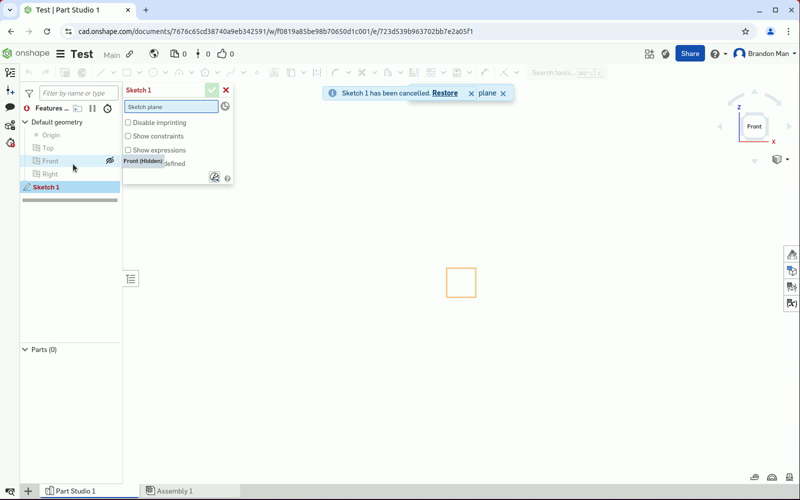
click(73, 163)
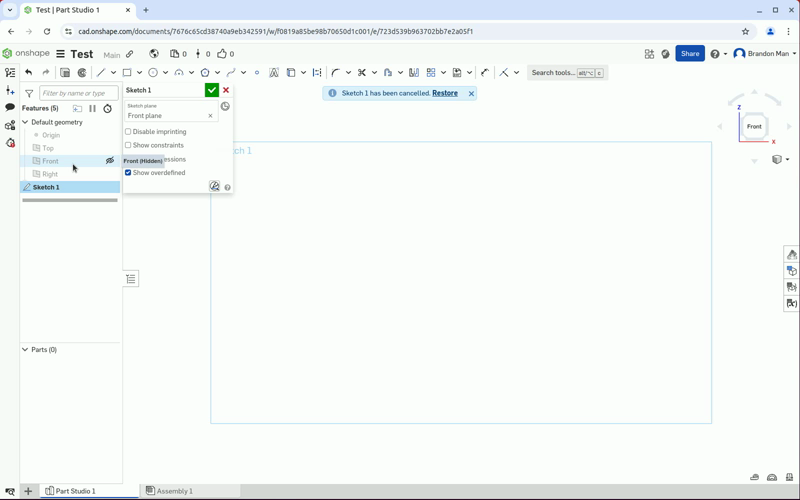
mouse_move(73, 352)
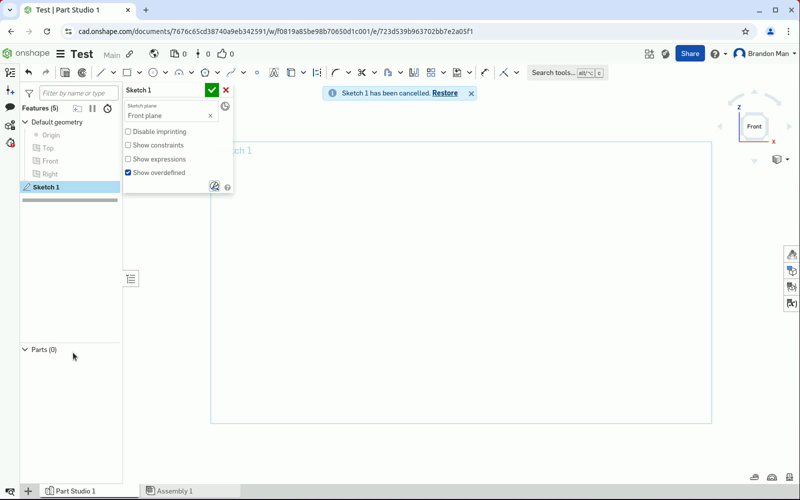
key(y)
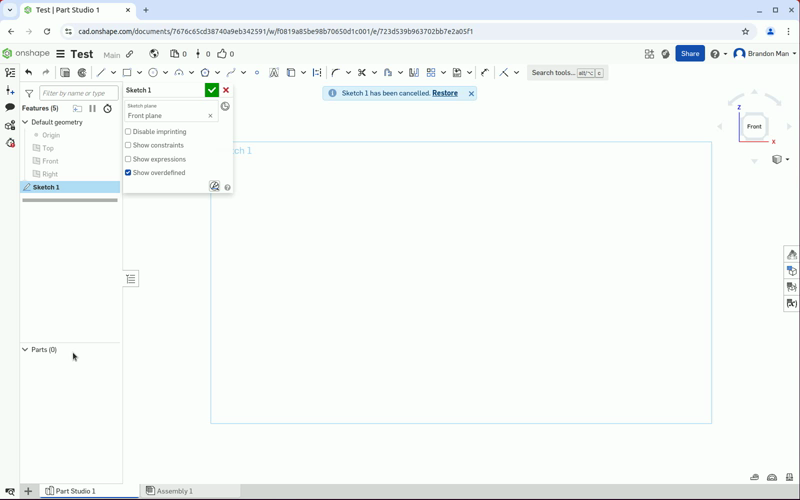
key(c)
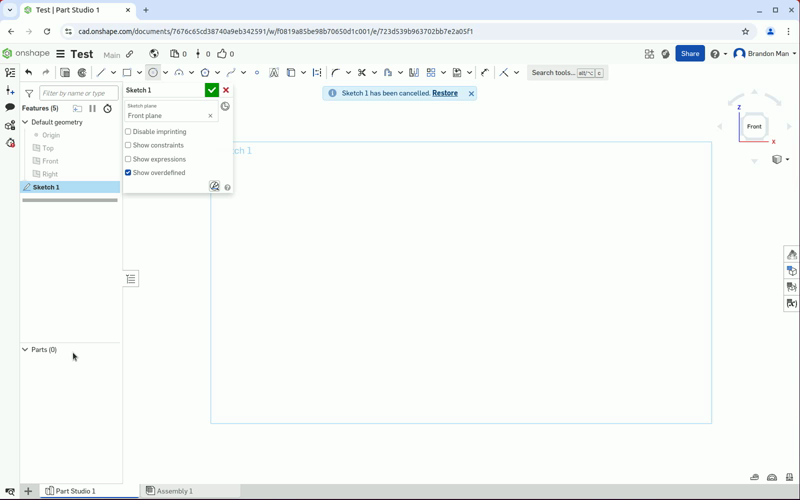
key_down(shift)
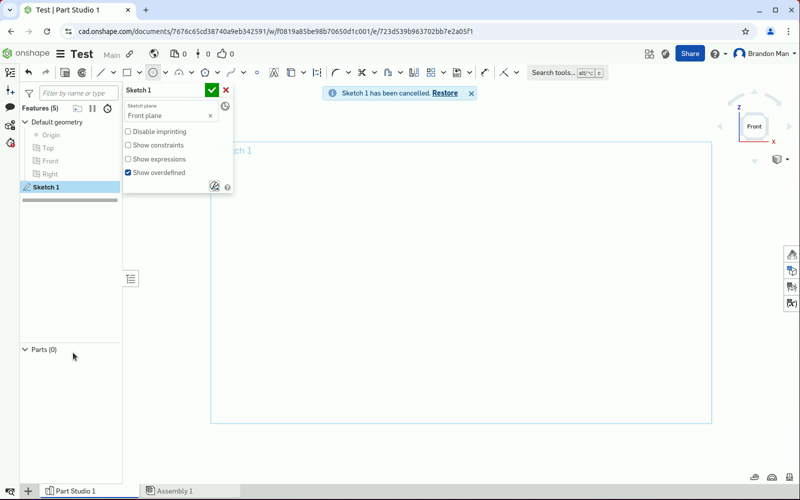
mouse_move(460, 282)
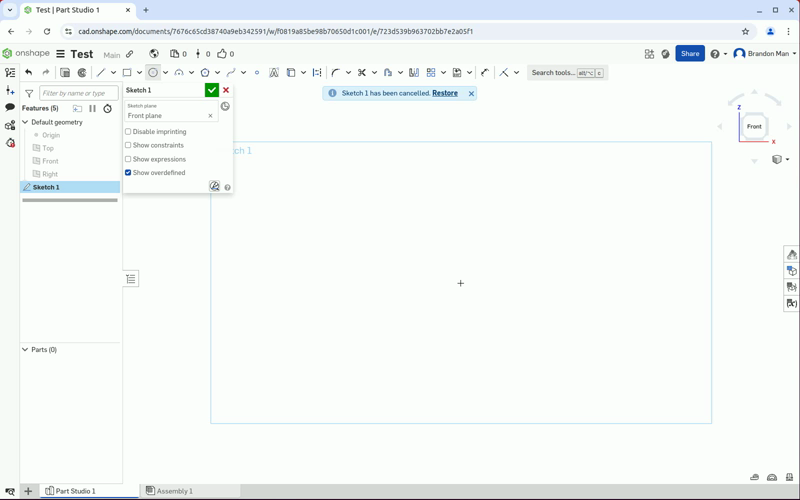
click(460, 282)
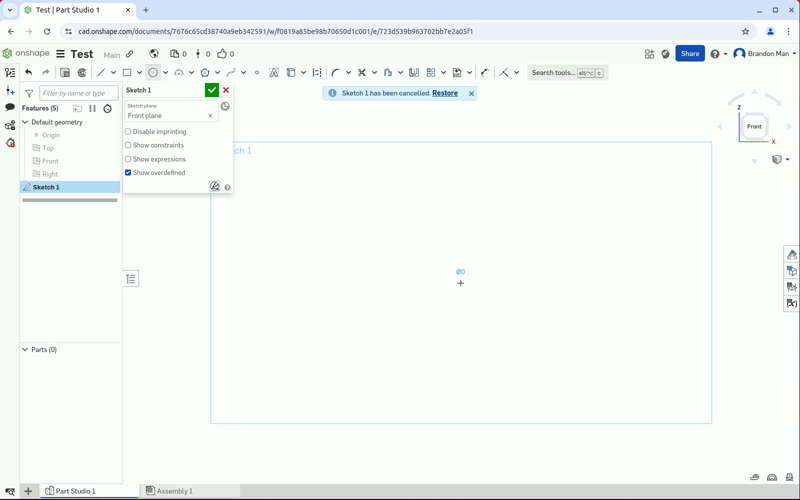
key_up(shift)
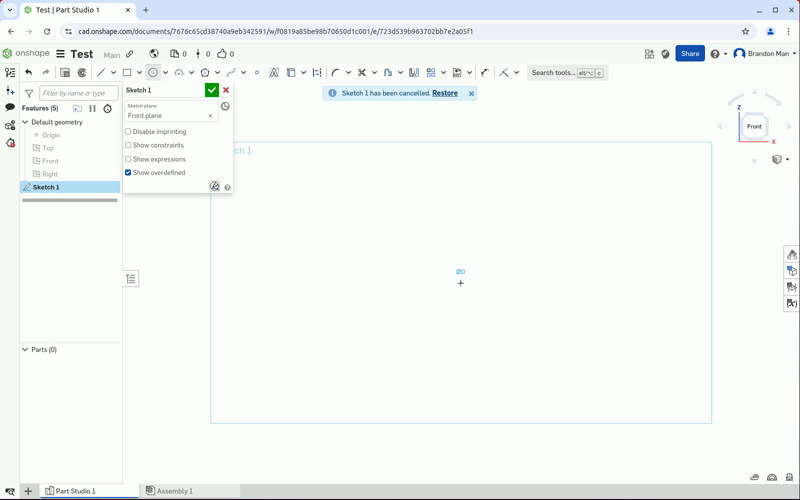
mouse_move(461, 282)
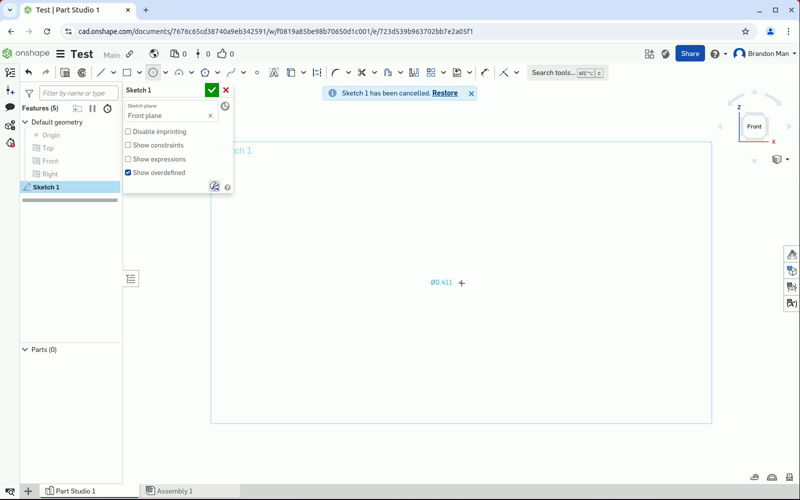
scroll(6)
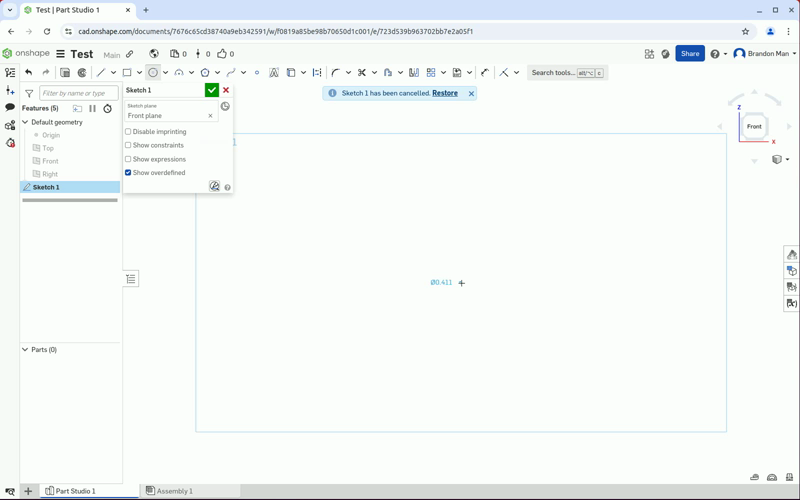
scroll(6)
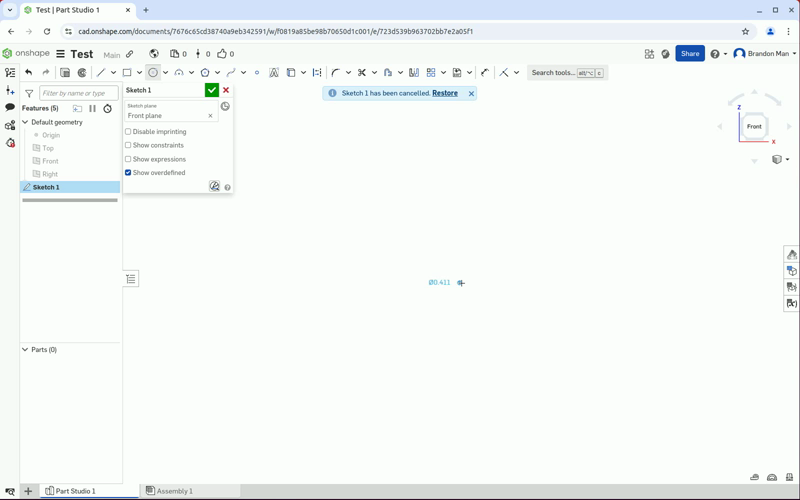
scroll(6)
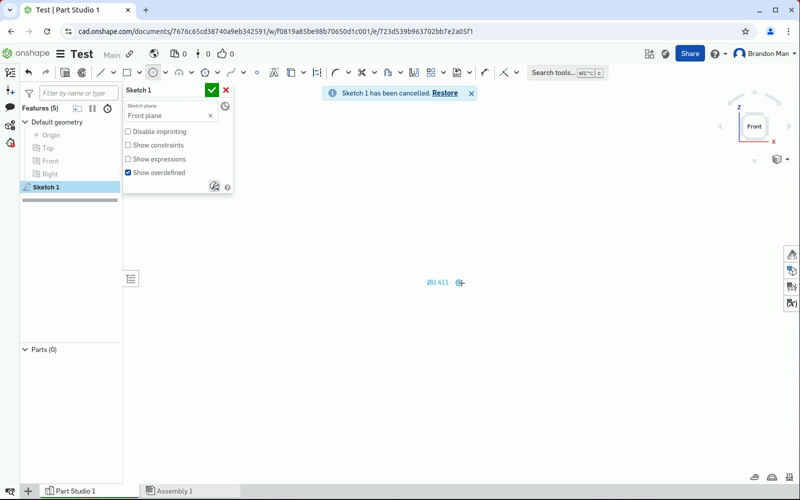
scroll(6)
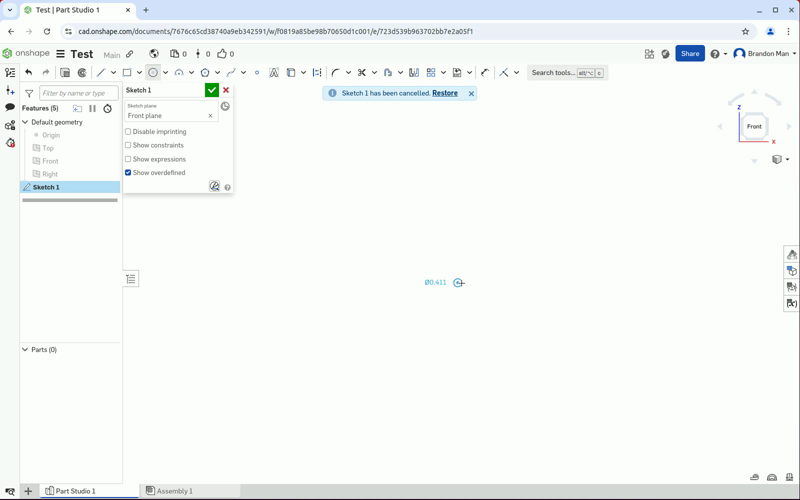
scroll(6)
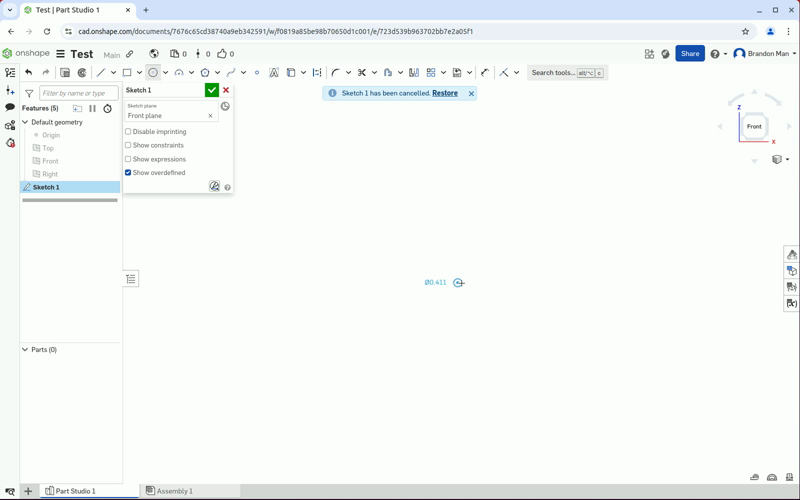
scroll(6)
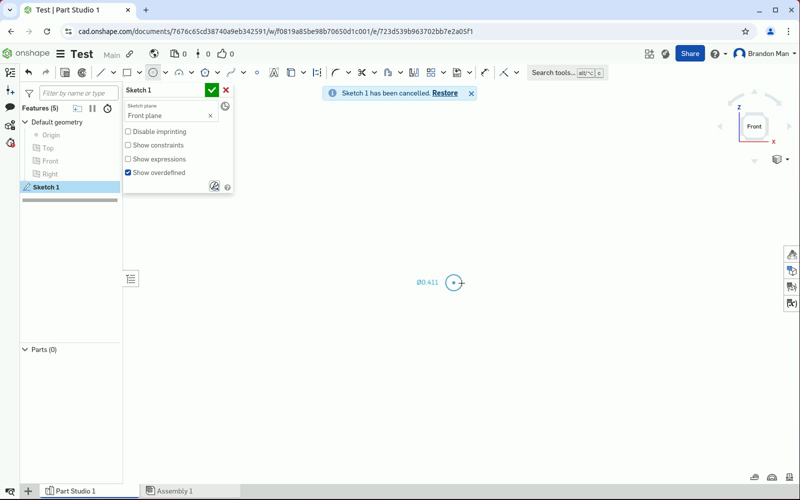
scroll(6)
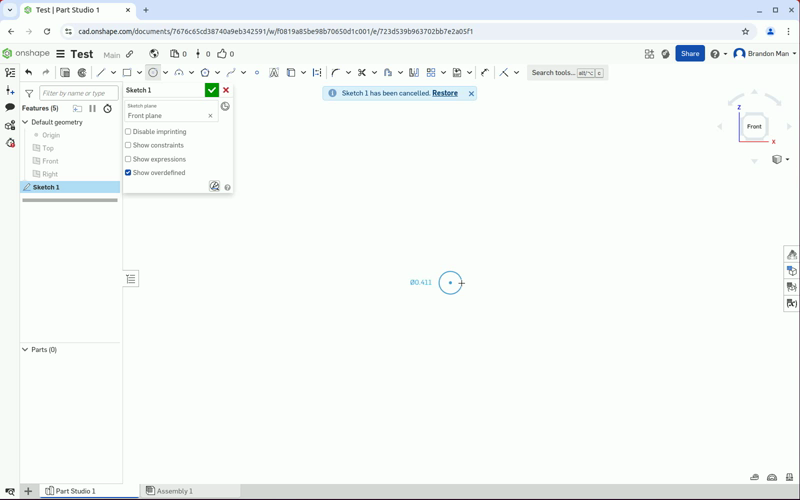
click(461, 282)
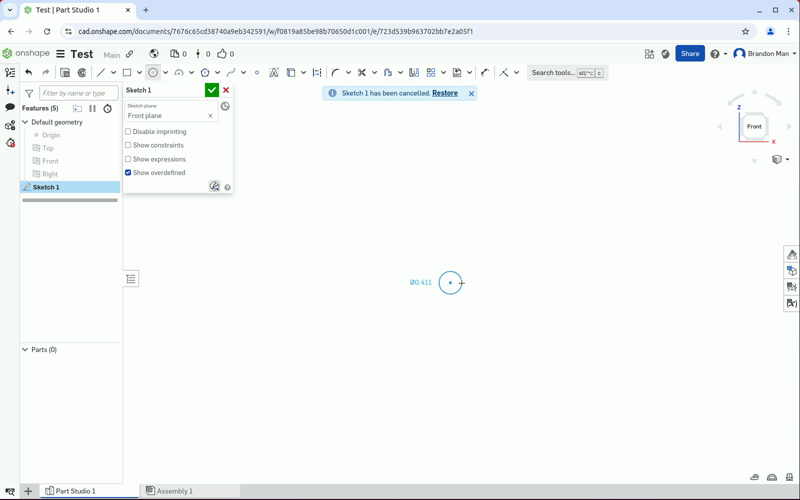
scroll(-6)
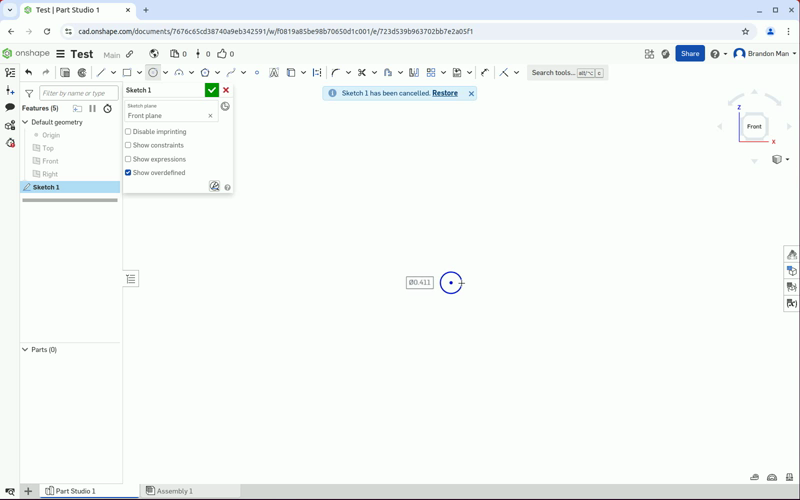
scroll(-6)
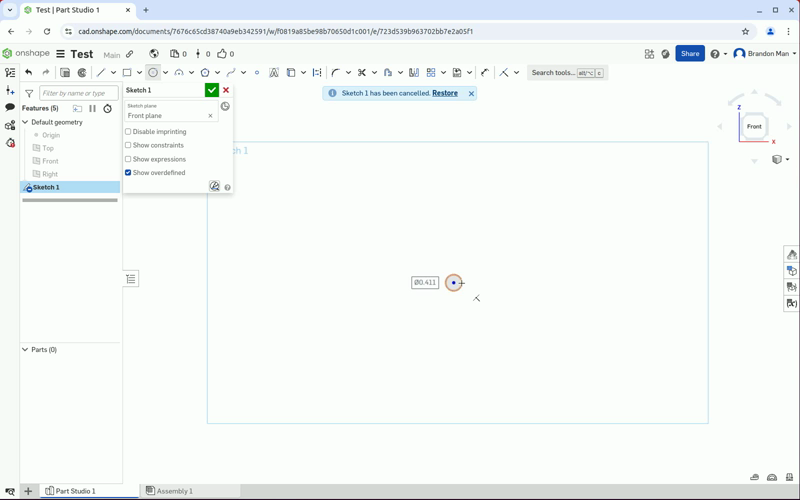
scroll(-6)
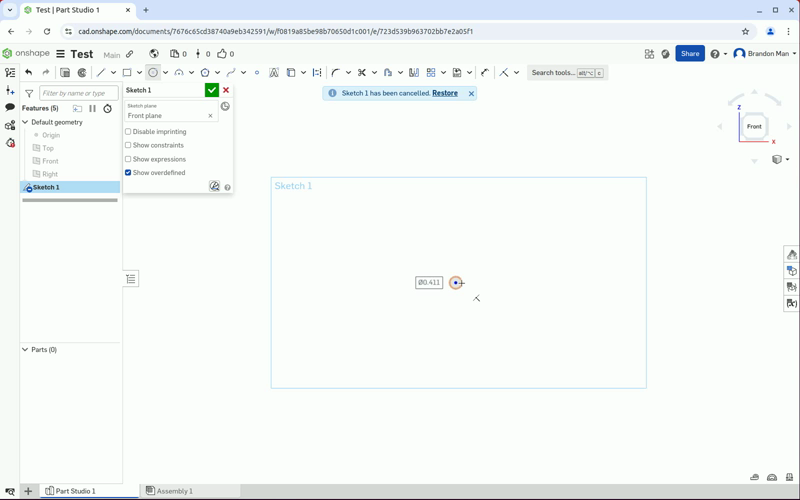
scroll(-6)
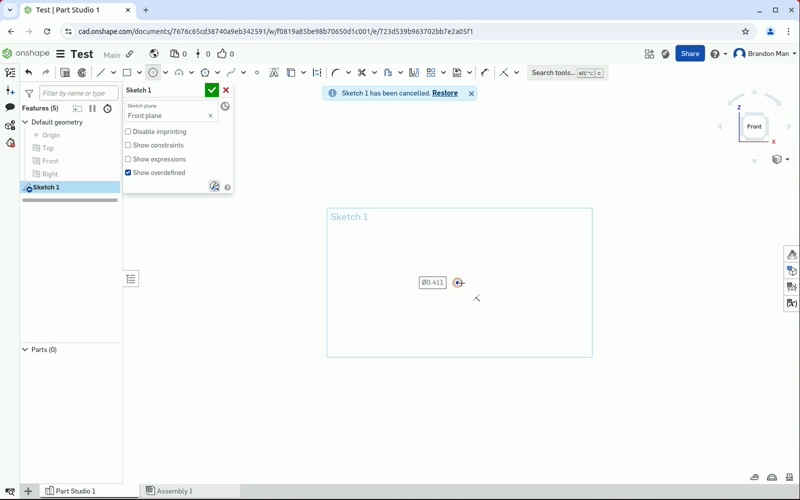
scroll(-6)
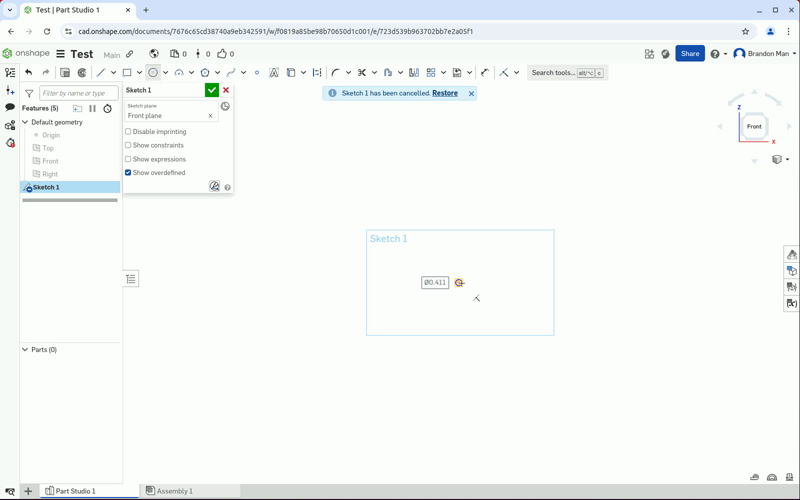
scroll(-6)
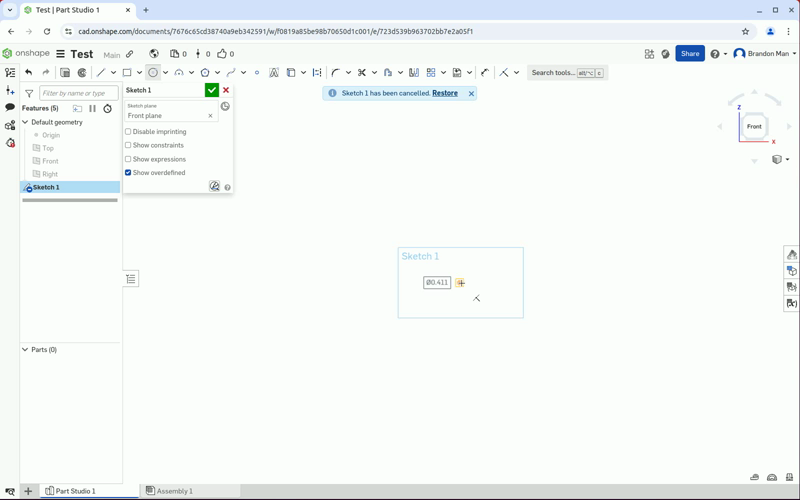
scroll(-6)
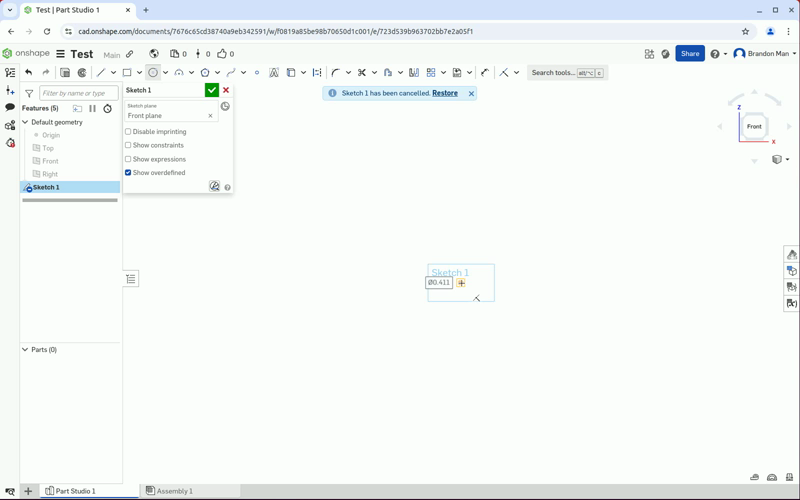
key(esc)
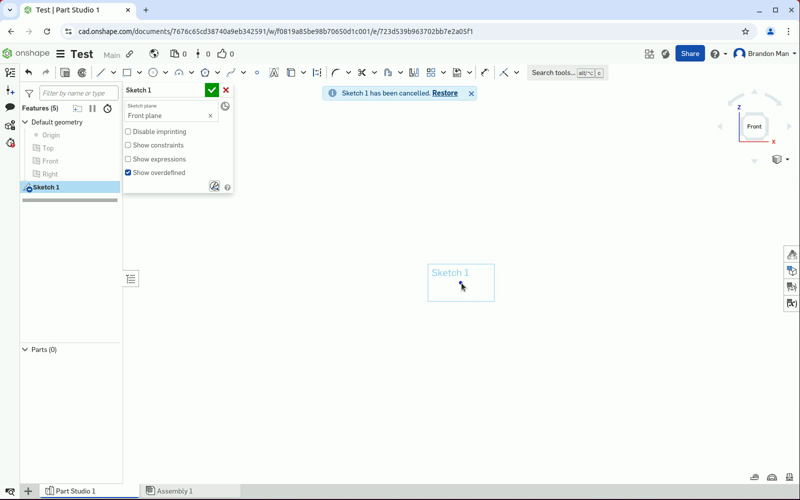
key(c)
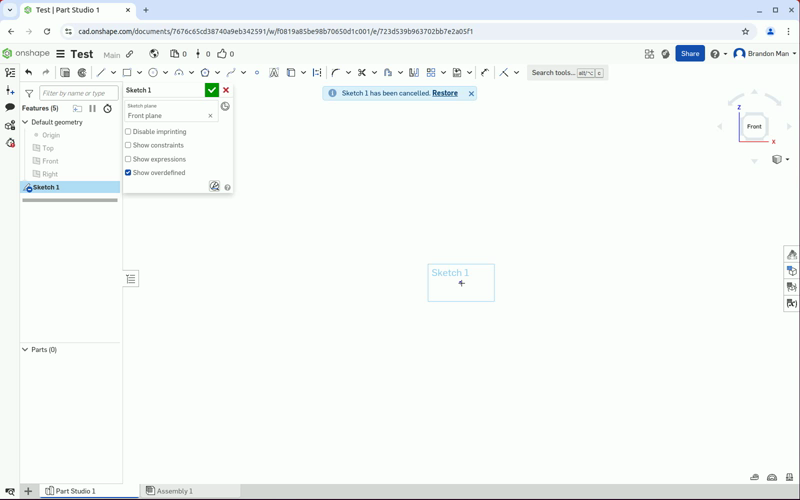
key_down(shift)
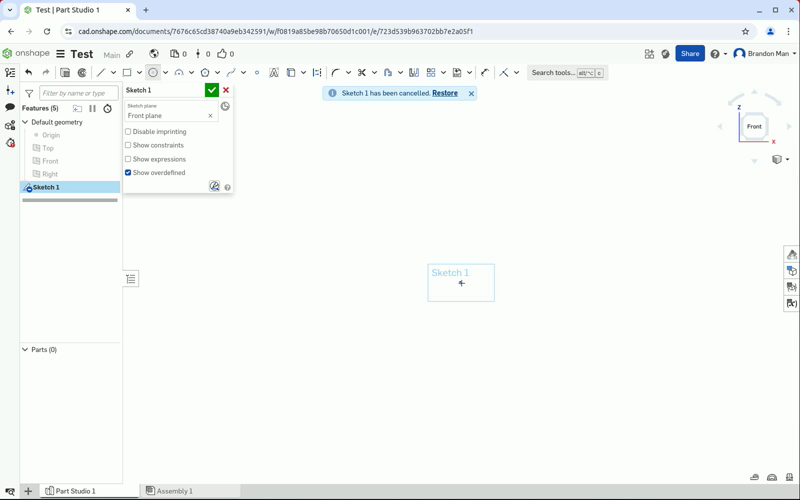
mouse_move(460, 282)
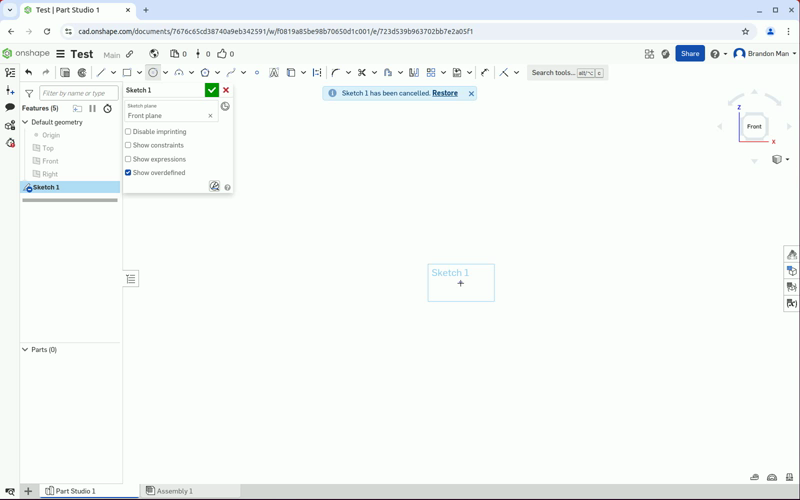
scroll(6)
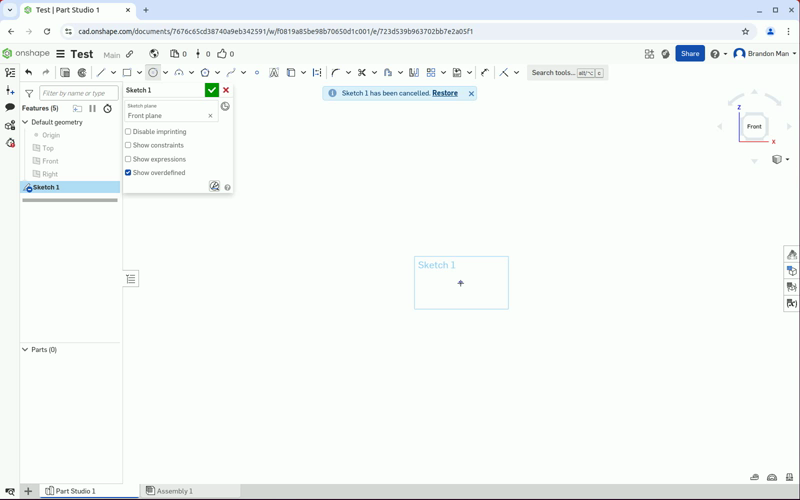
scroll(6)
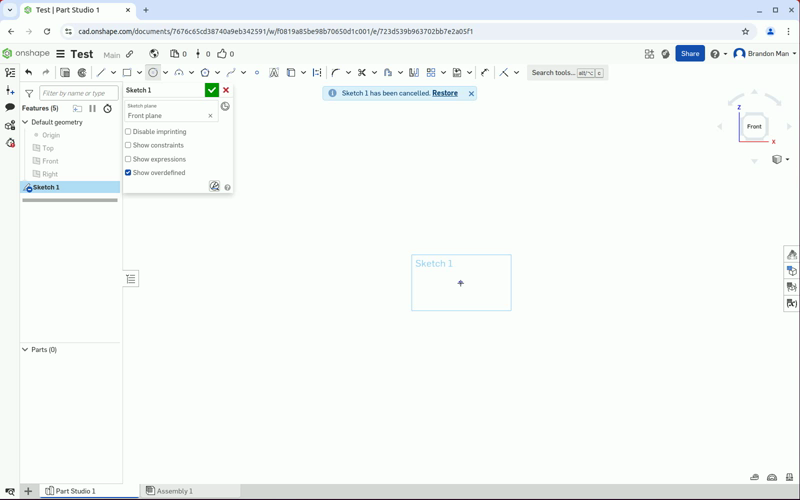
scroll(6)
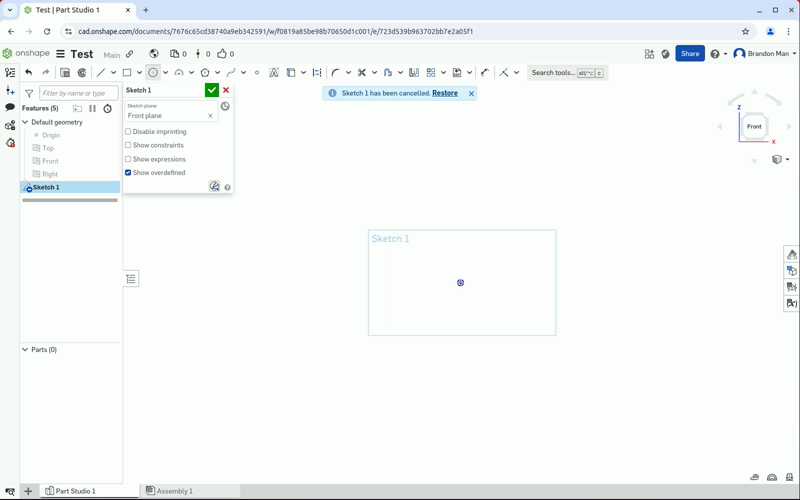
scroll(6)
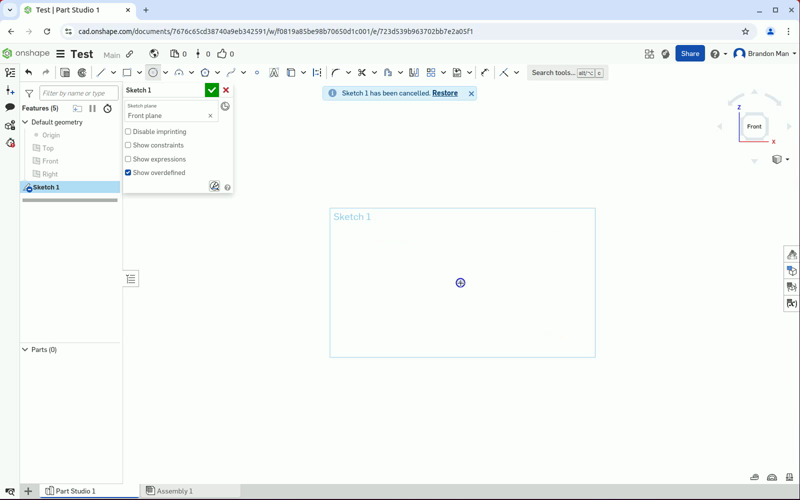
scroll(6)
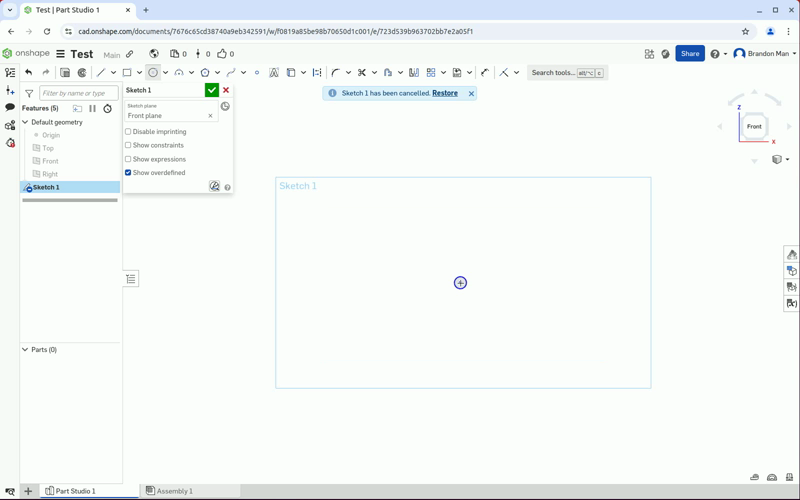
scroll(6)
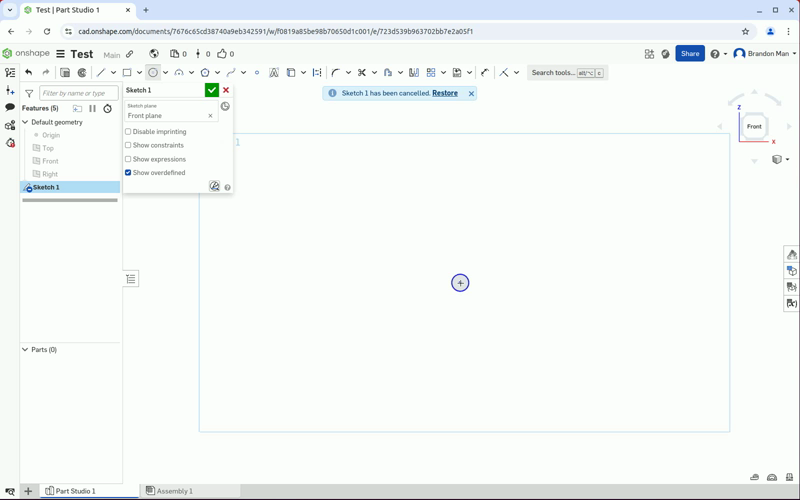
scroll(6)
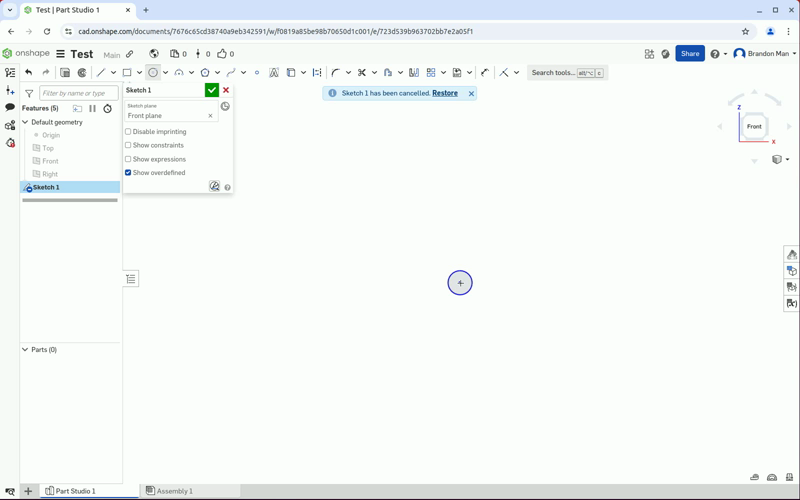
click(460, 282)
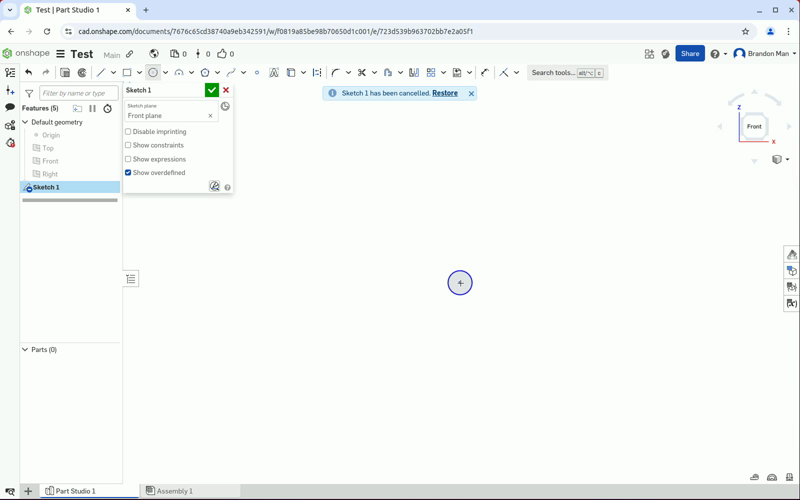
scroll(-6)
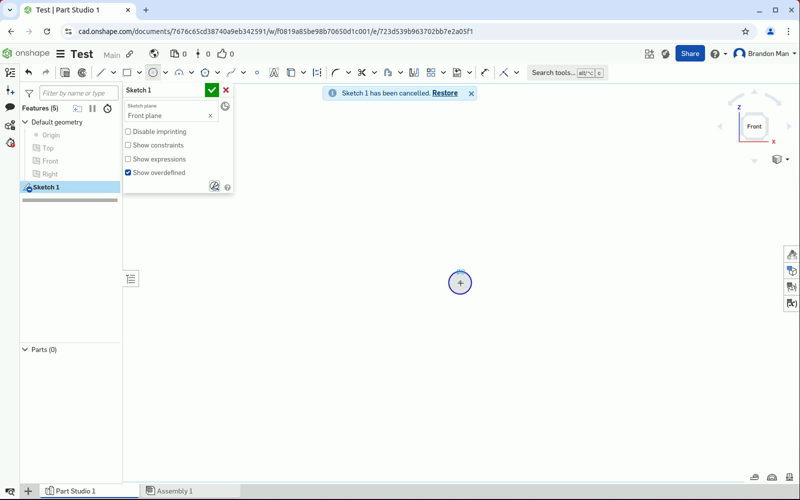
scroll(-6)
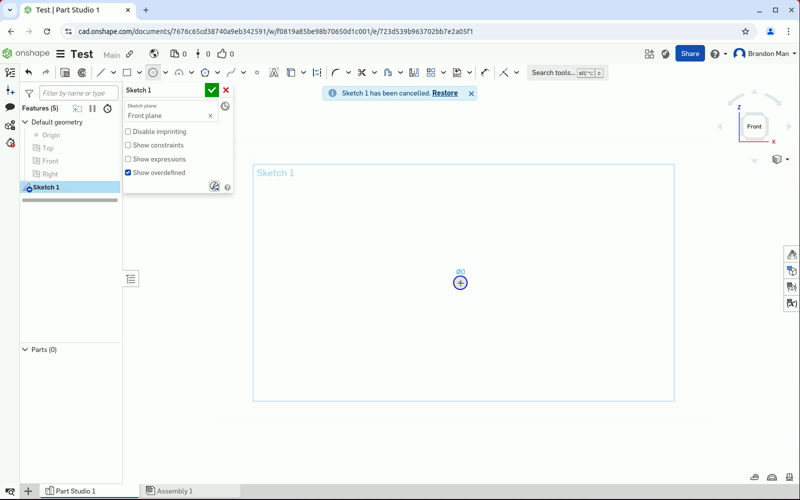
scroll(-6)
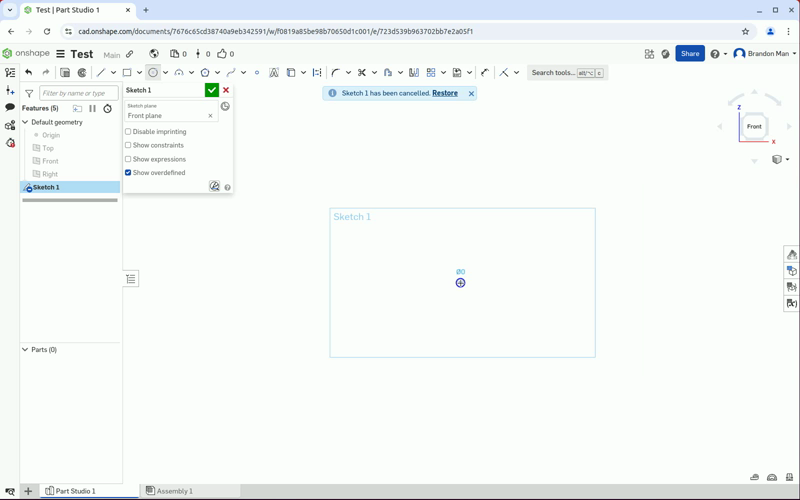
scroll(-6)
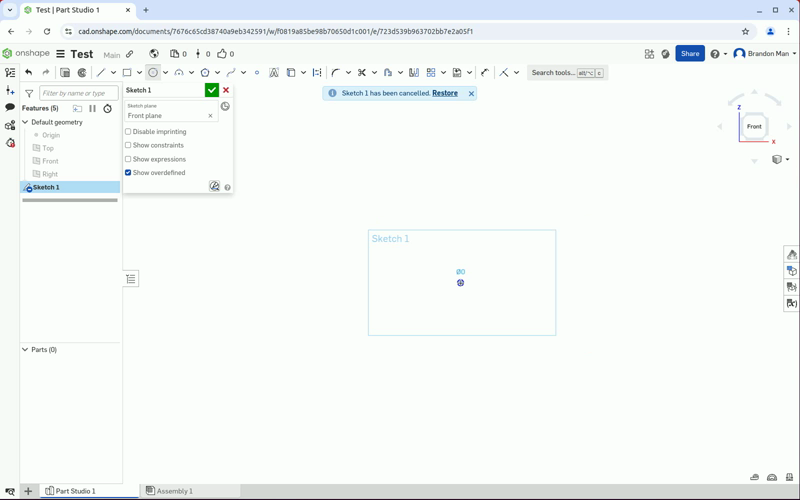
scroll(-6)
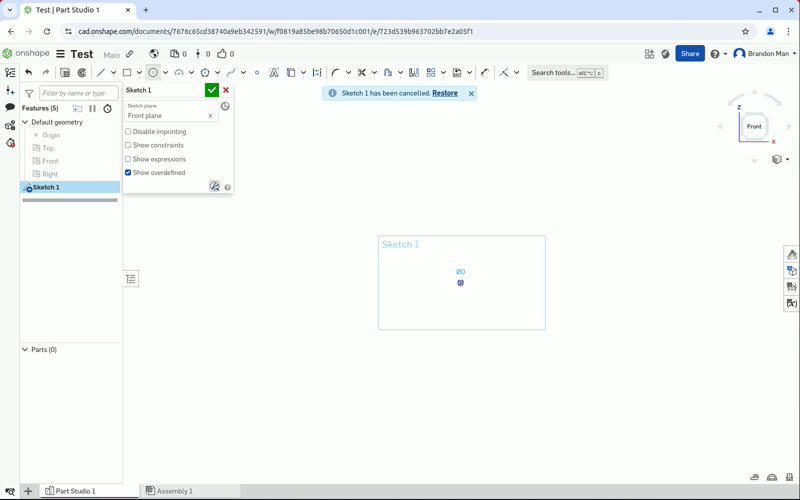
scroll(-6)
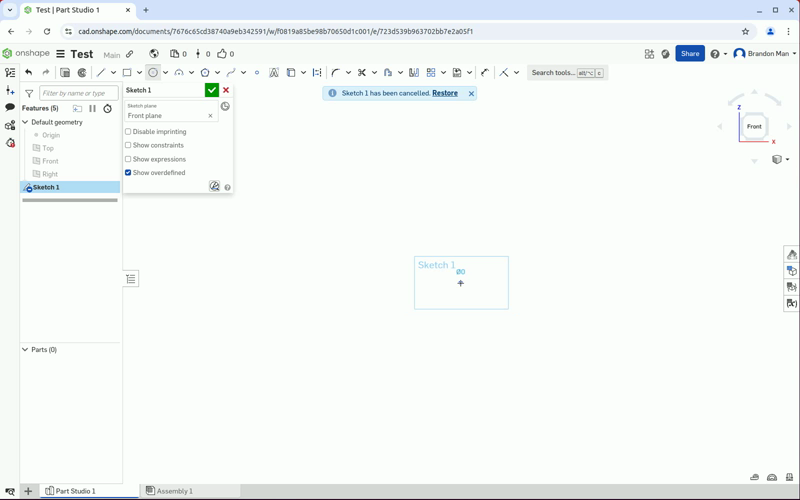
scroll(-6)
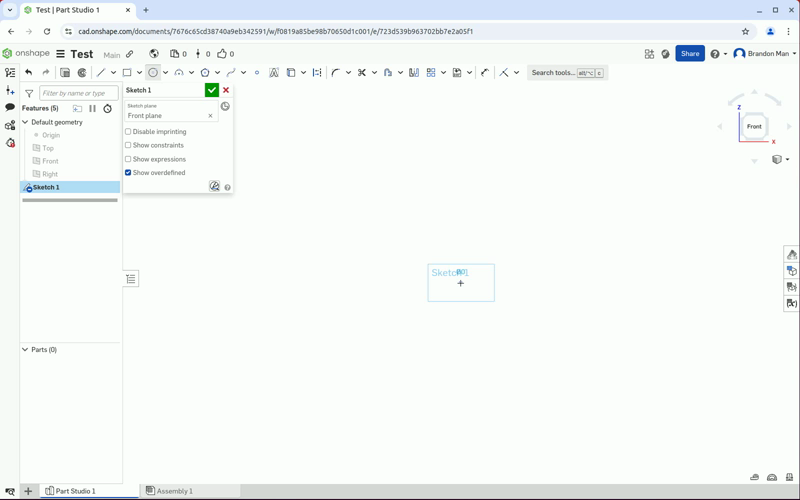
key_up(shift)
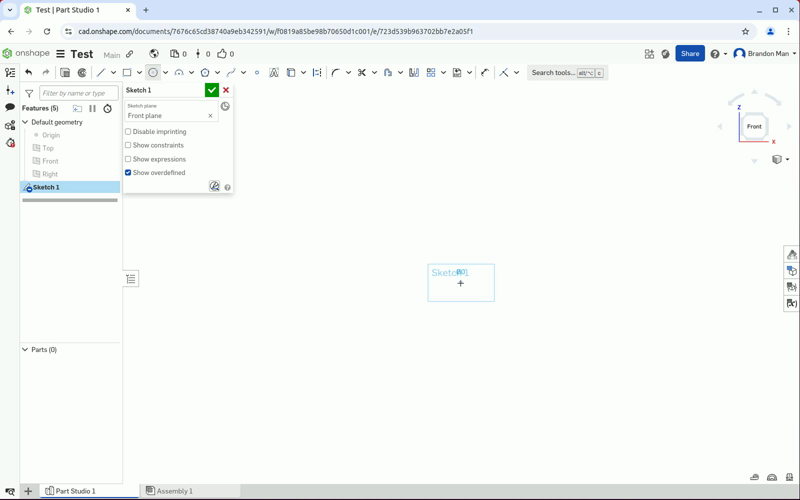
mouse_move(461, 282)
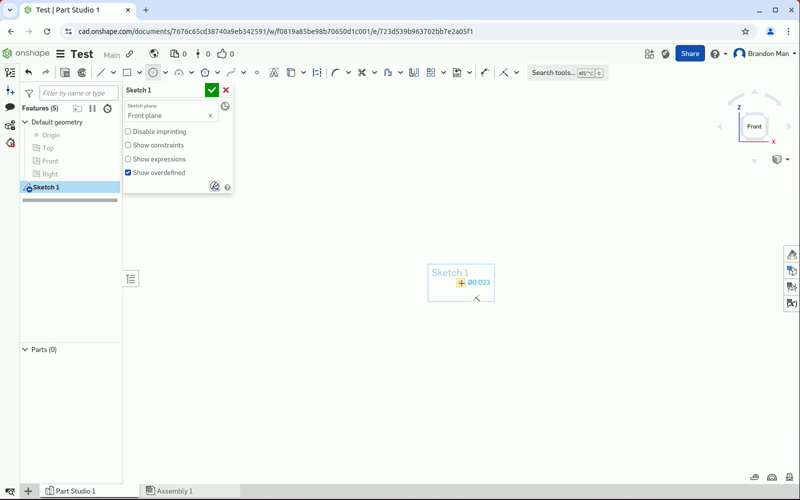
scroll(6)
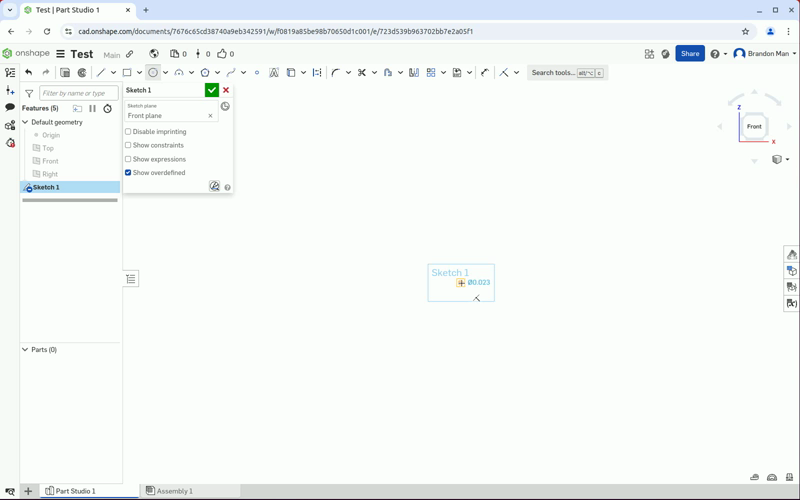
scroll(6)
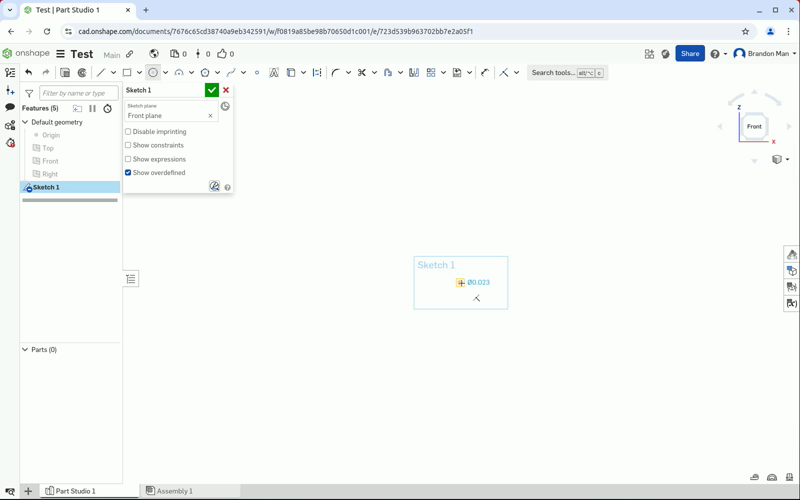
scroll(6)
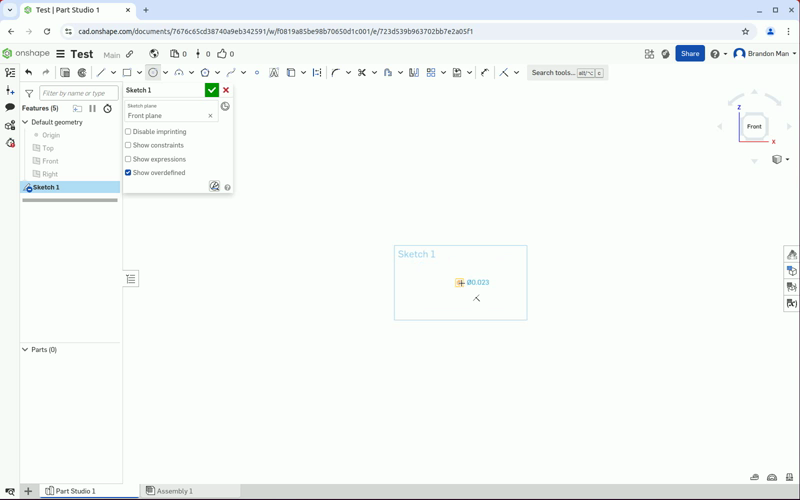
scroll(6)
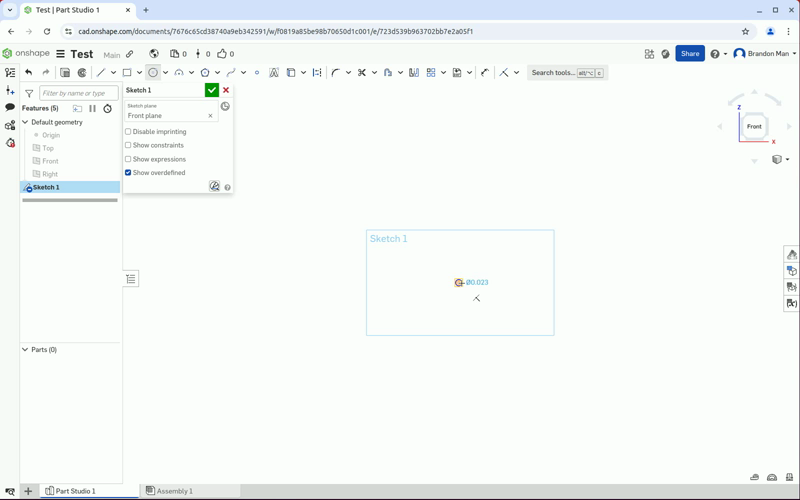
scroll(6)
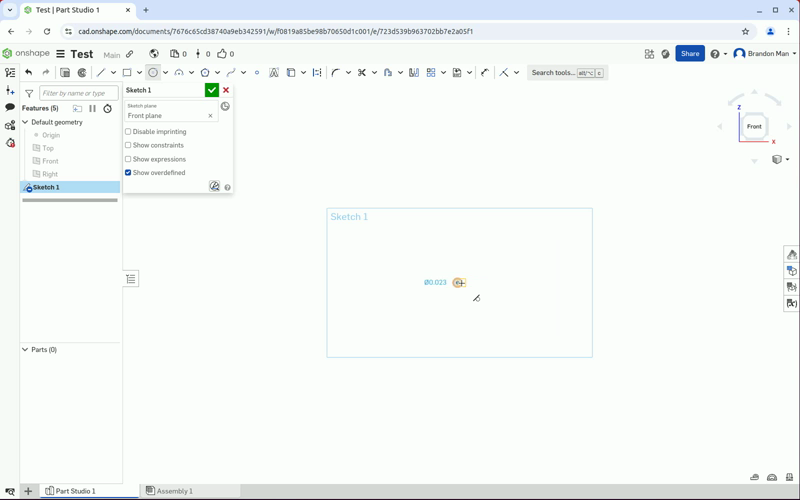
scroll(6)
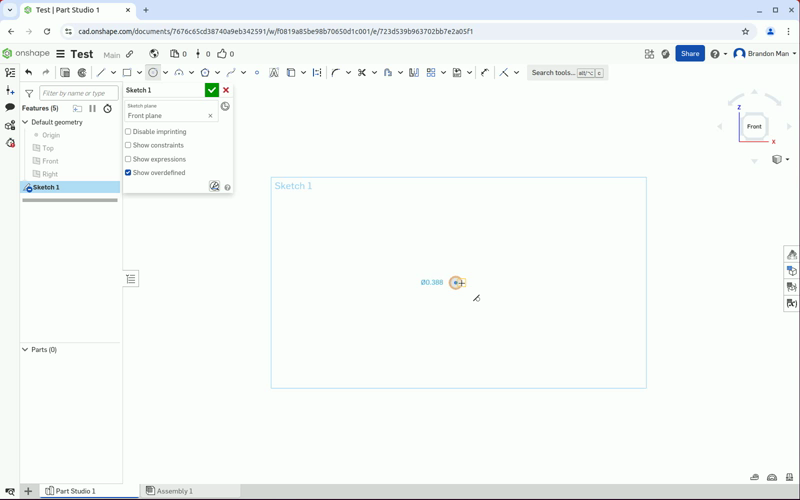
scroll(6)
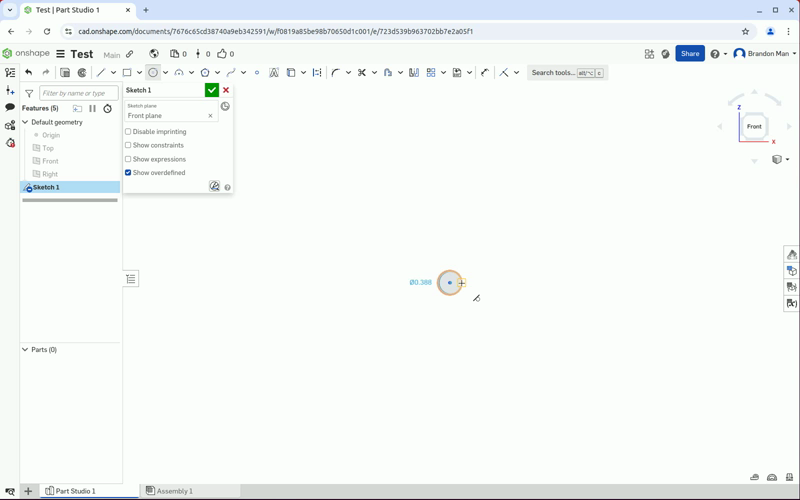
click(461, 282)
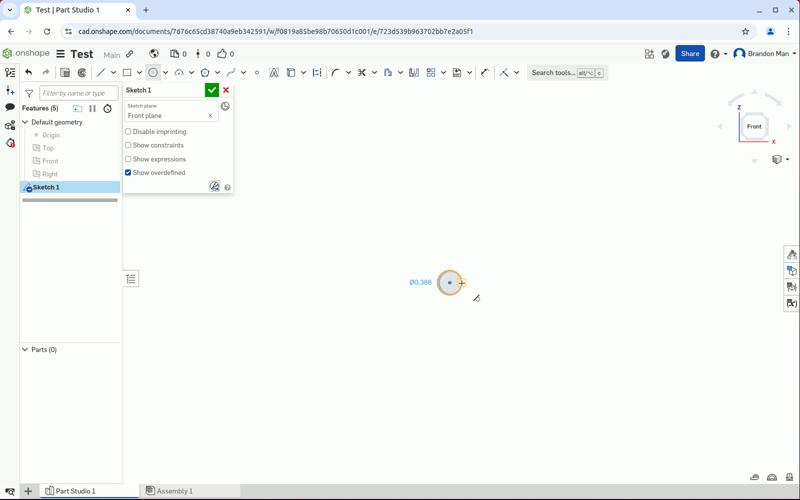
scroll(-6)
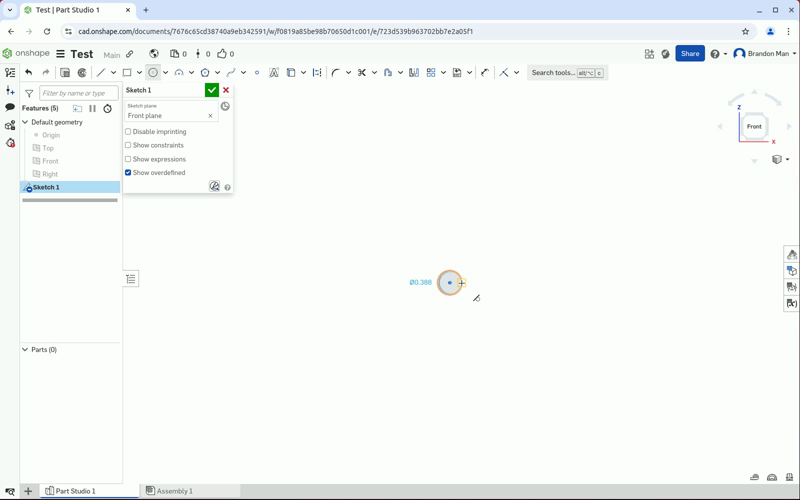
scroll(-6)
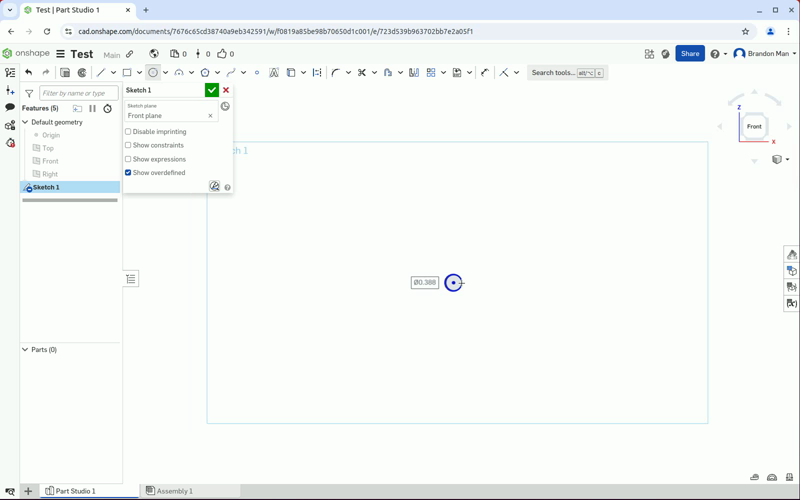
scroll(-6)
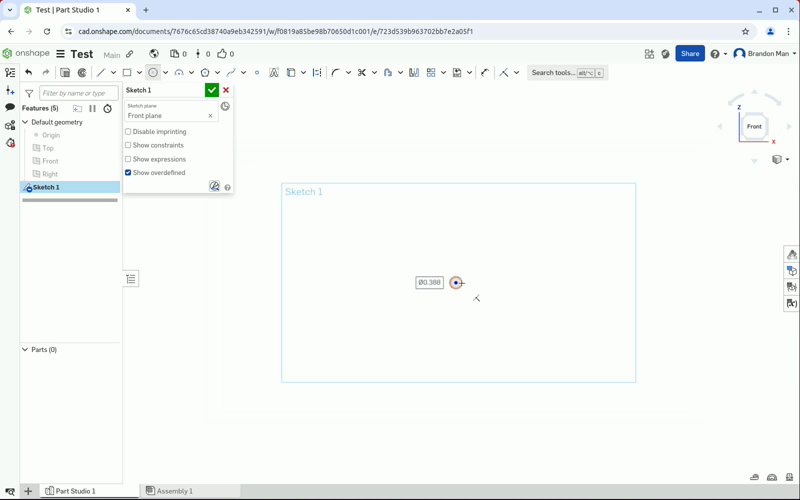
scroll(-6)
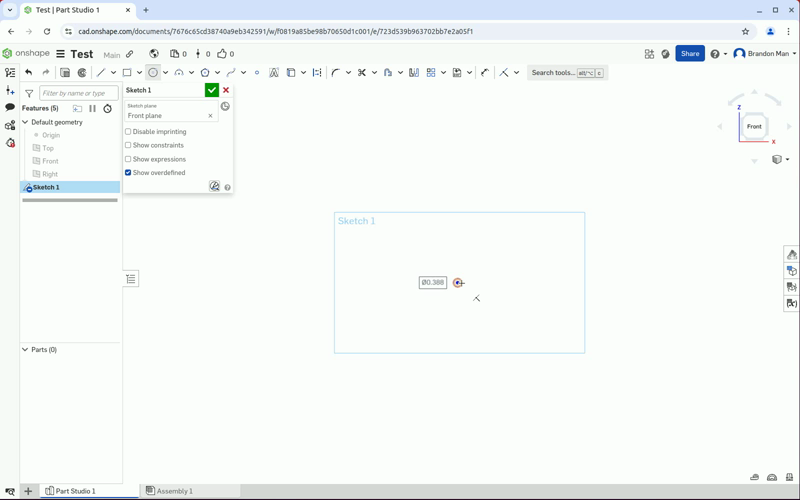
scroll(-6)
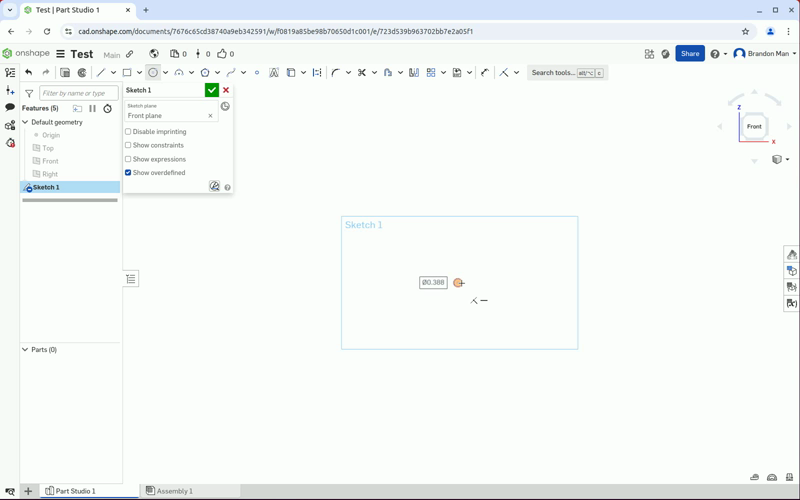
scroll(-6)
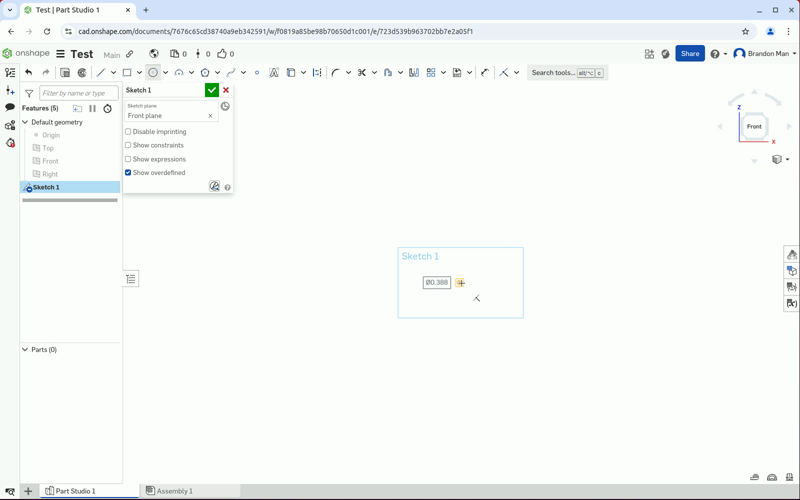
scroll(-6)
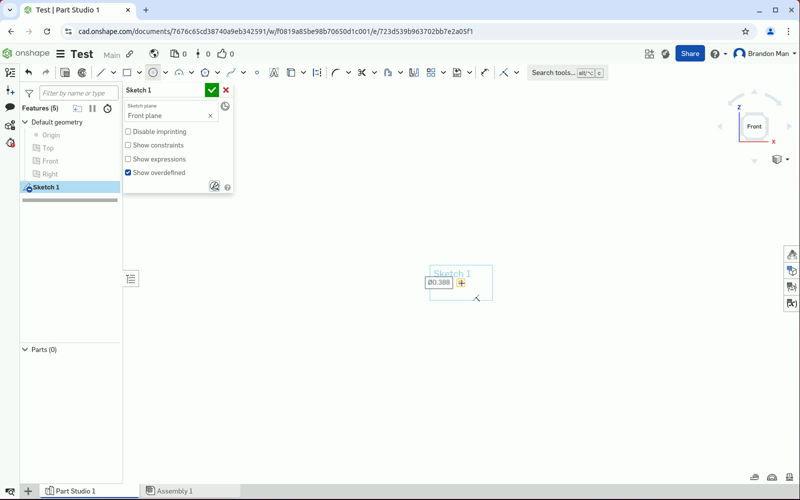
key(esc)
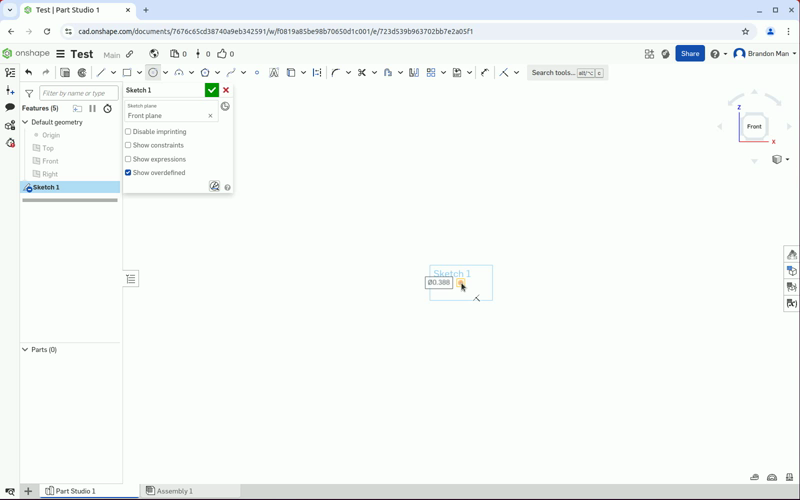
mouse_move(461, 281)
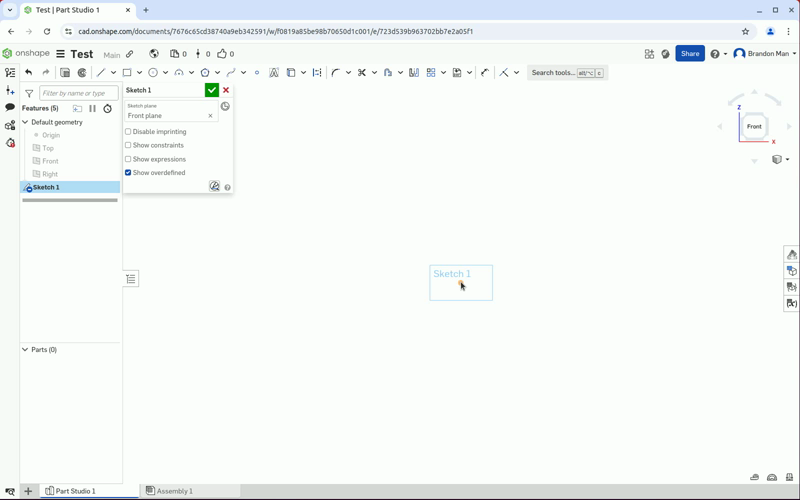
scroll(6)
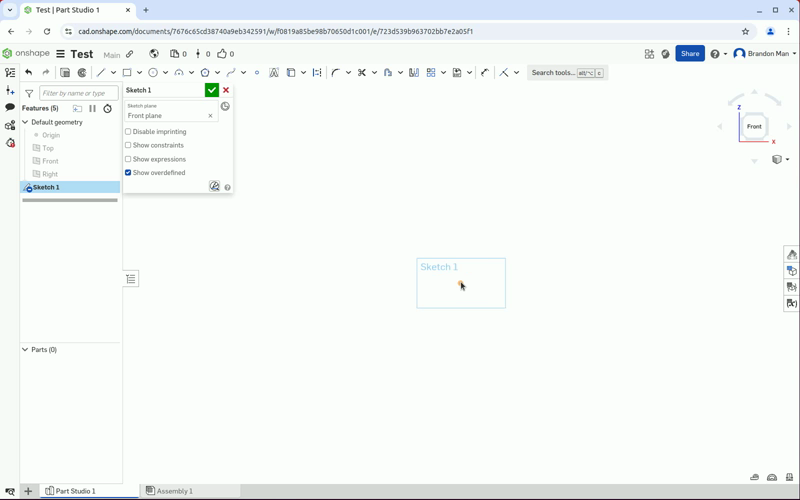
scroll(6)
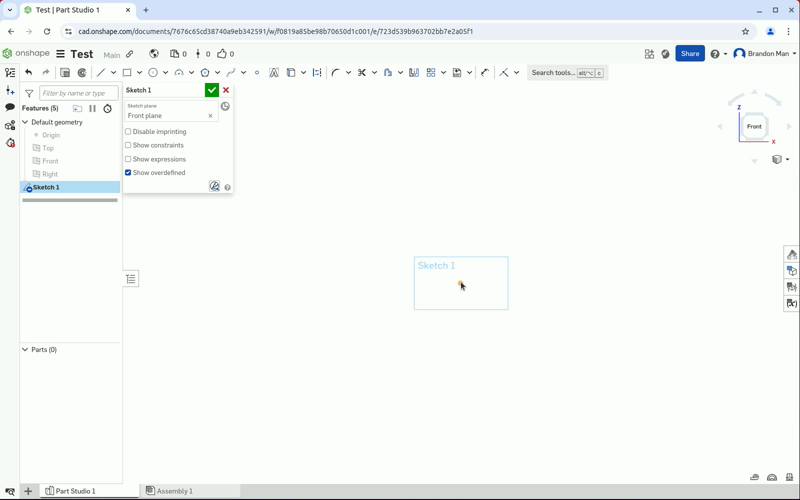
scroll(6)
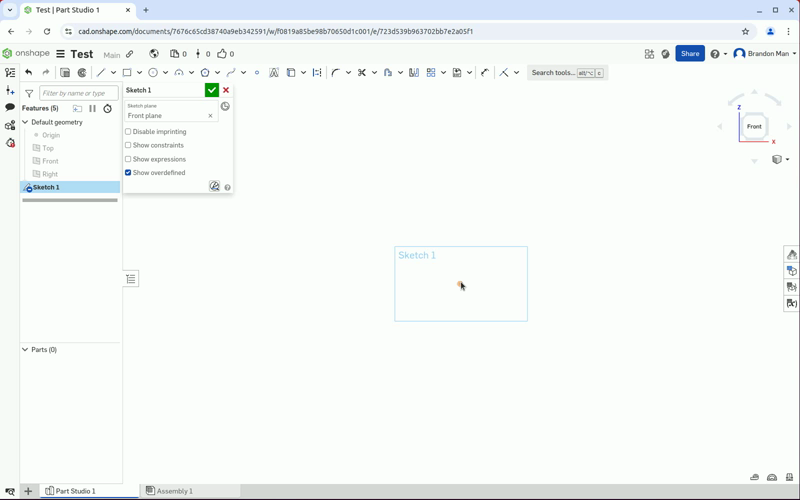
scroll(6)
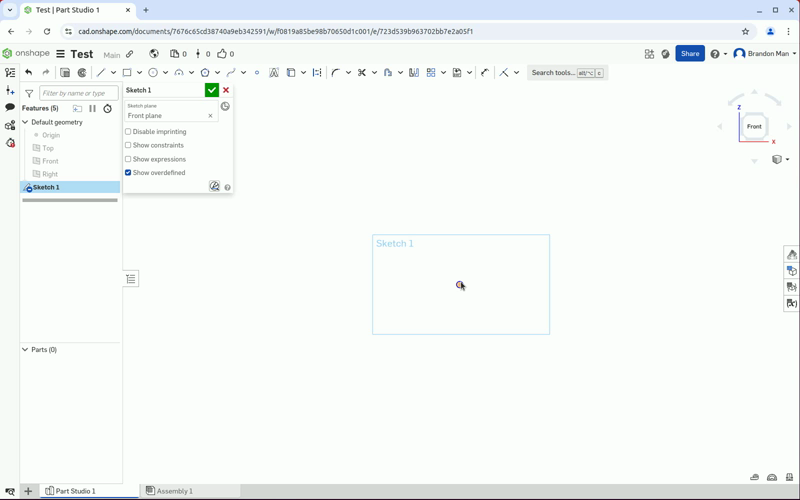
scroll(6)
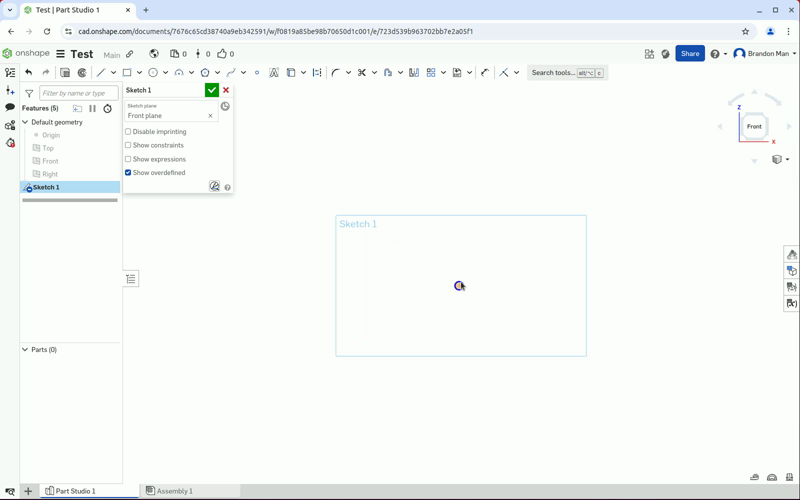
scroll(6)
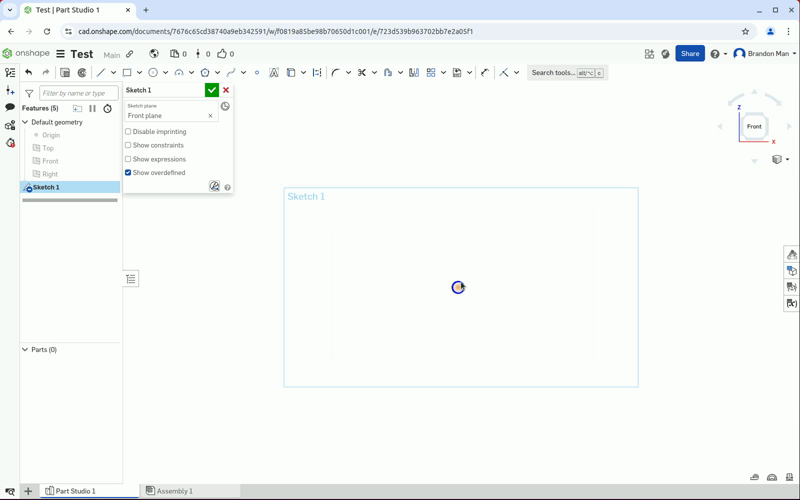
scroll(6)
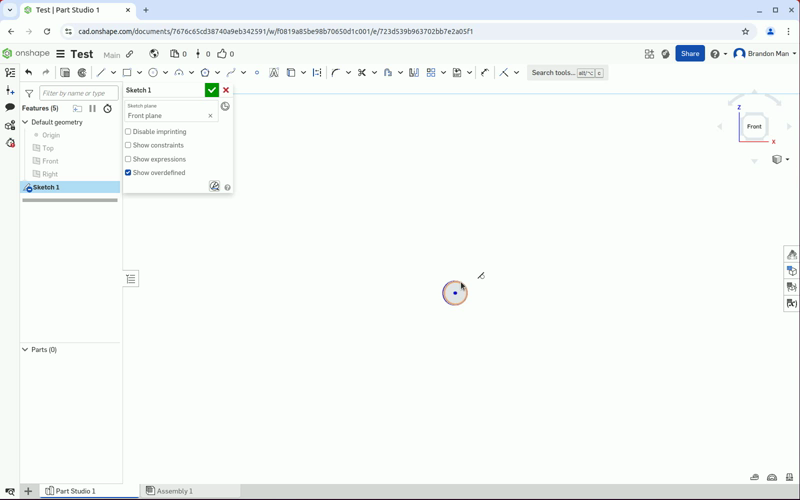
click(461, 281)
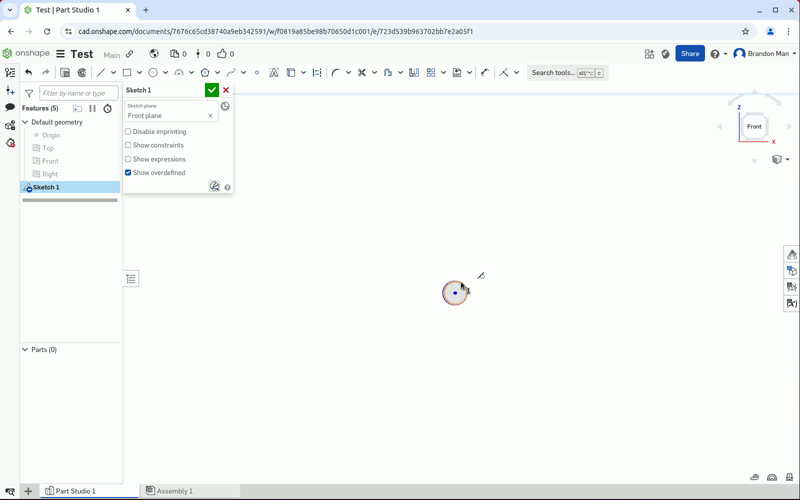
scroll(-6)
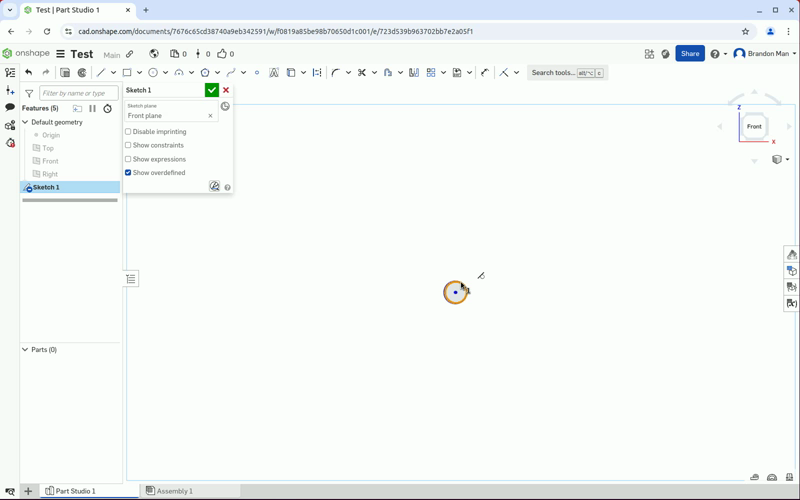
scroll(-6)
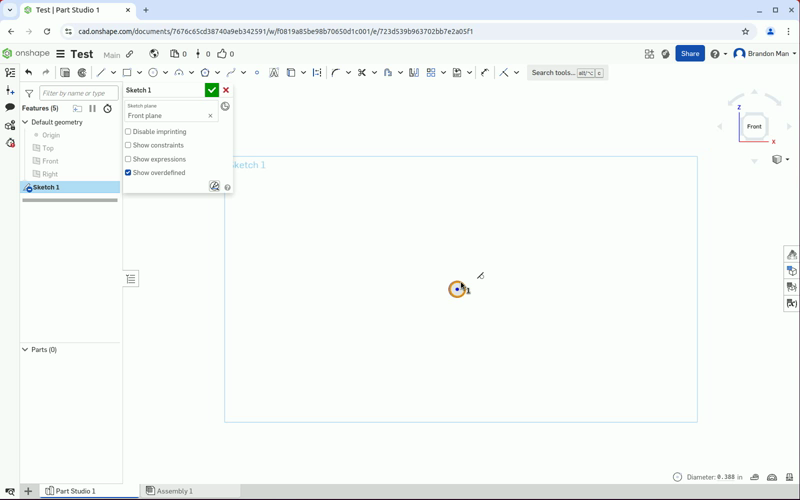
scroll(-6)
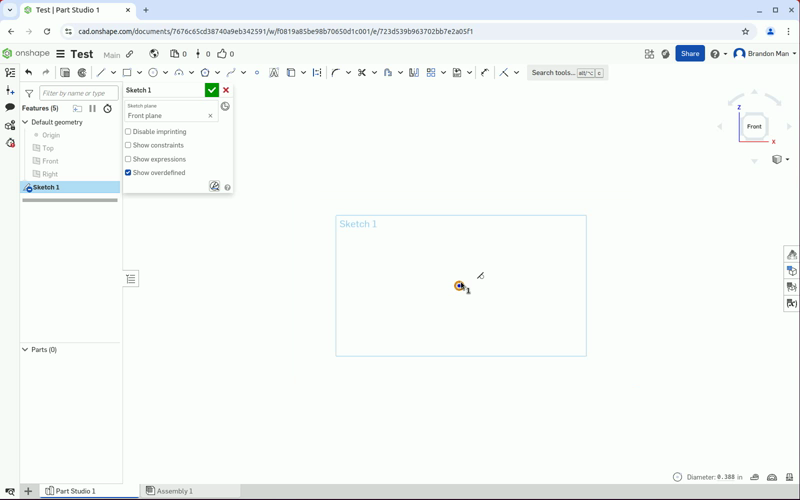
scroll(-6)
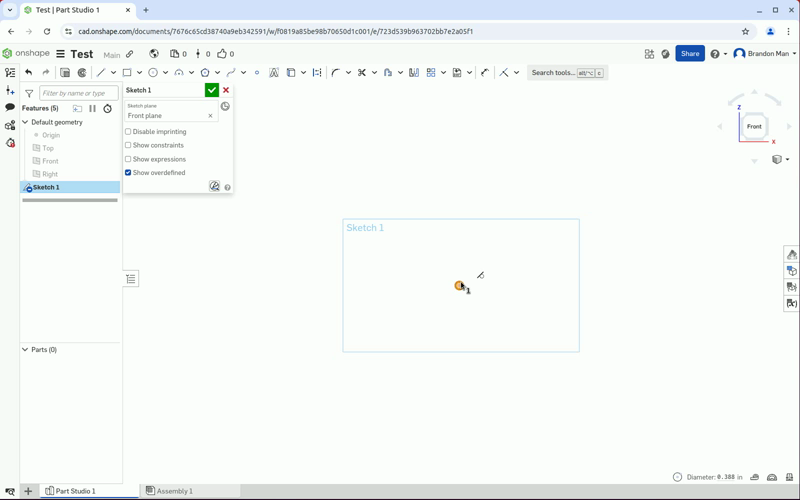
scroll(-6)
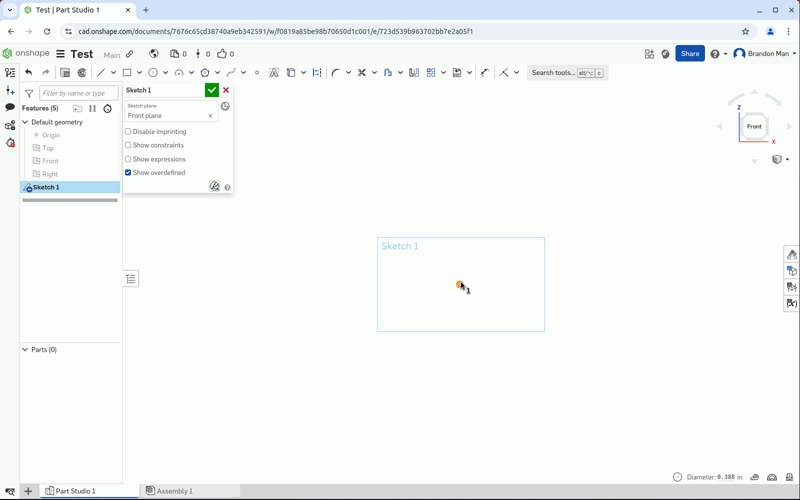
scroll(-6)
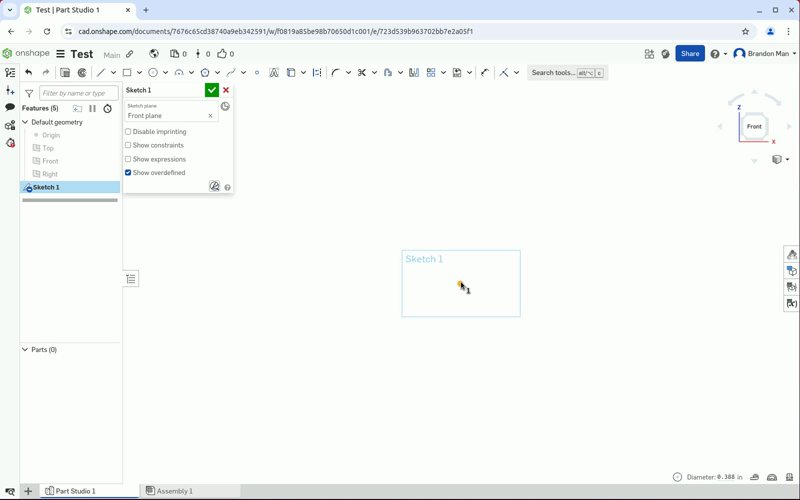
scroll(-6)
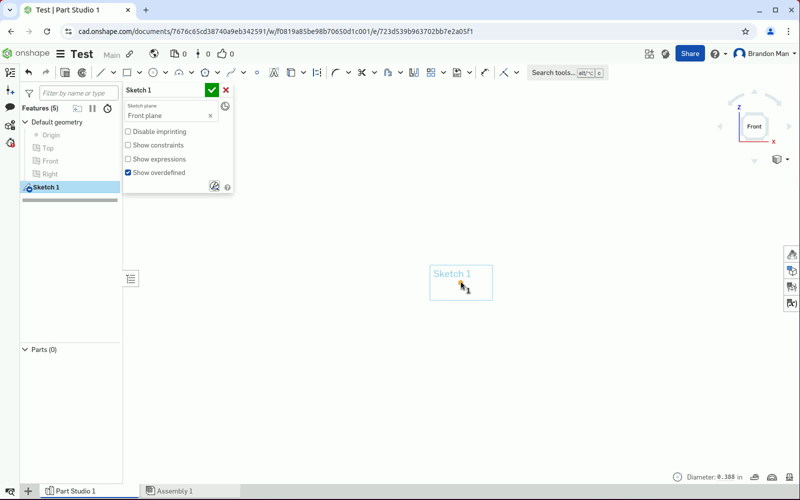
mouse_move(73, 352)
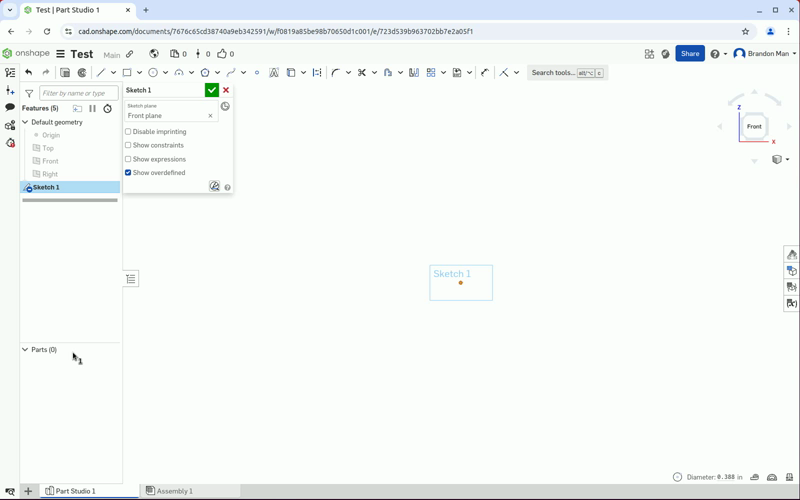
key(shift+y)
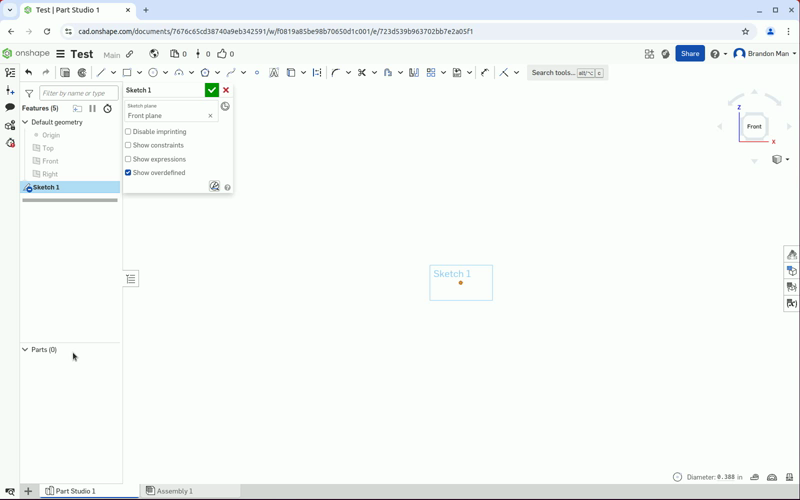
key(shift+e)
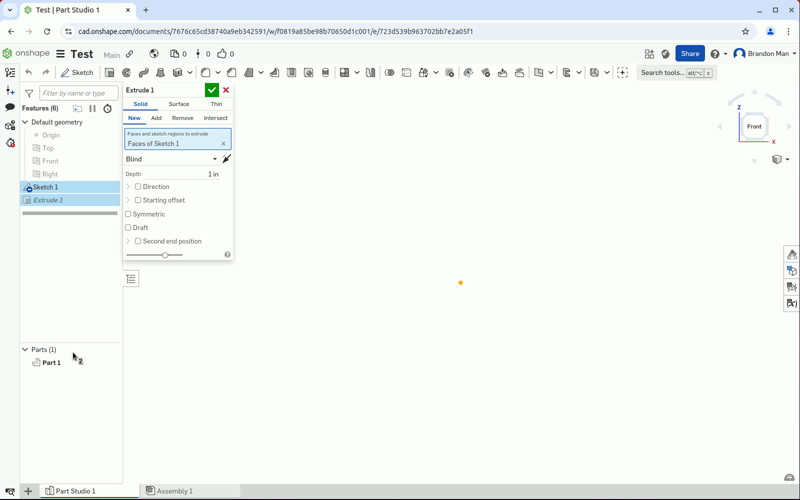
mouse_move(143, 106)
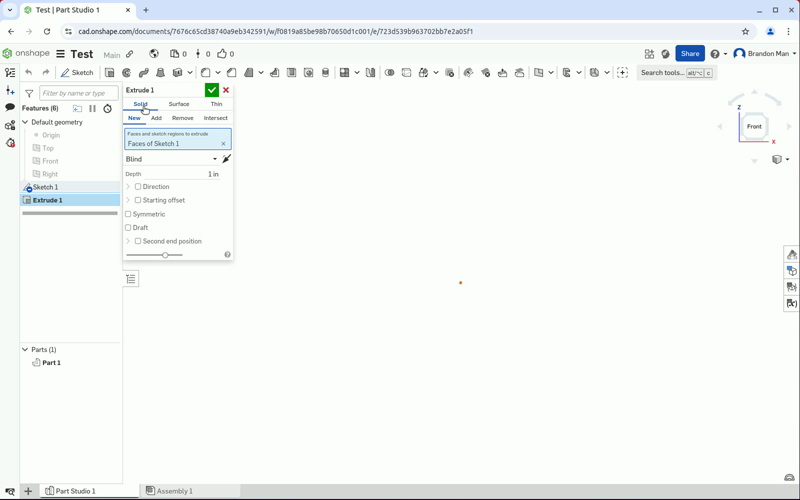
click(143, 106)
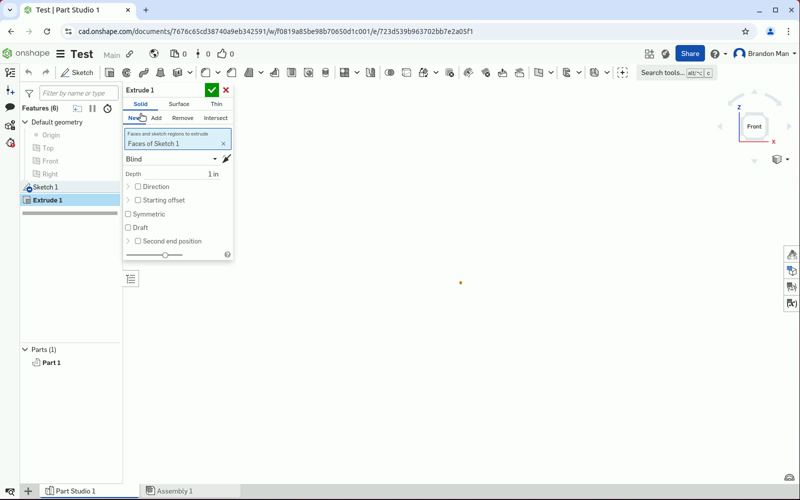
mouse_move(137, 120)
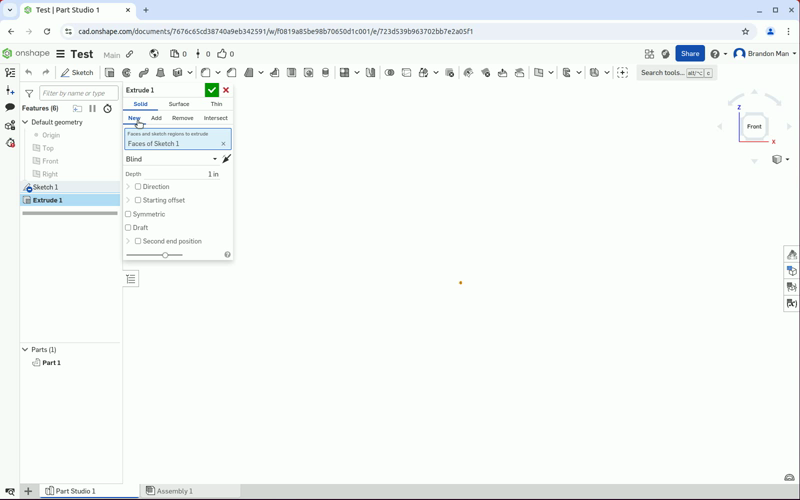
click(137, 120)
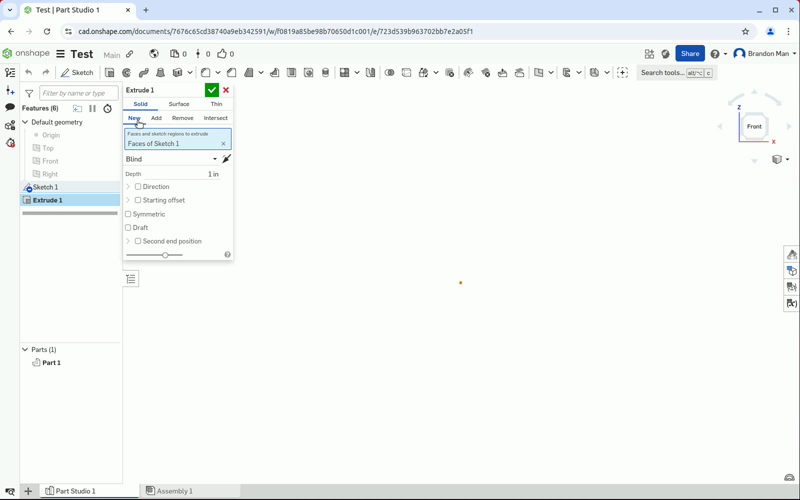
key(tab, 4)
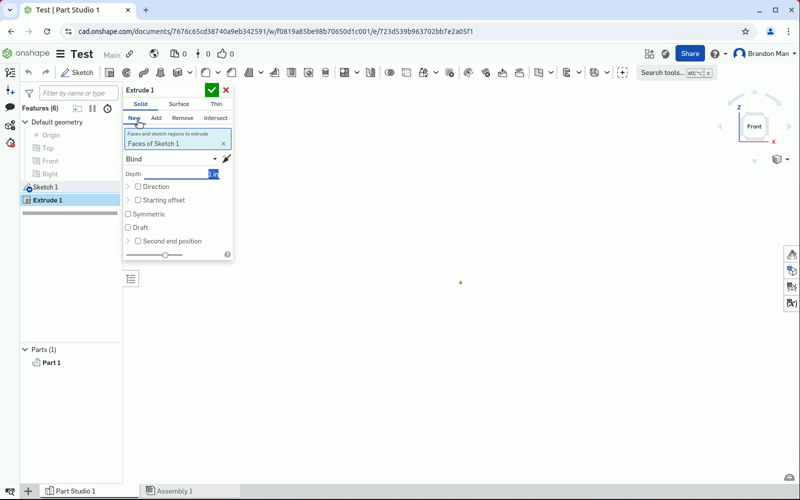
text(20.22)
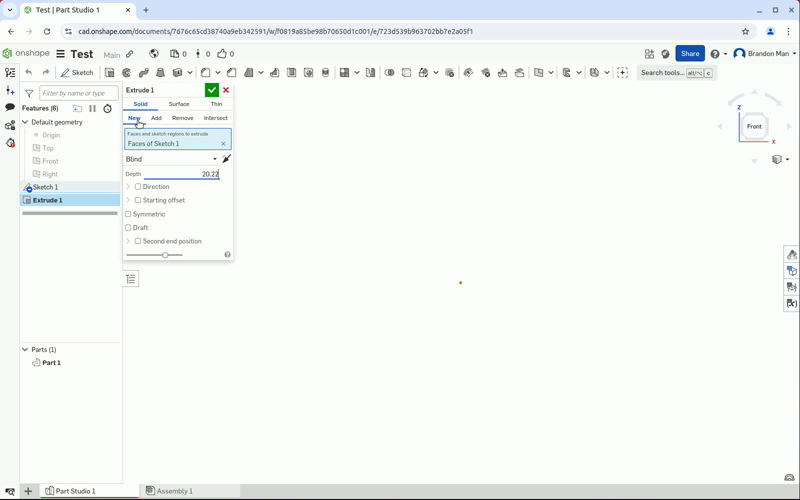
key(tab, 3)
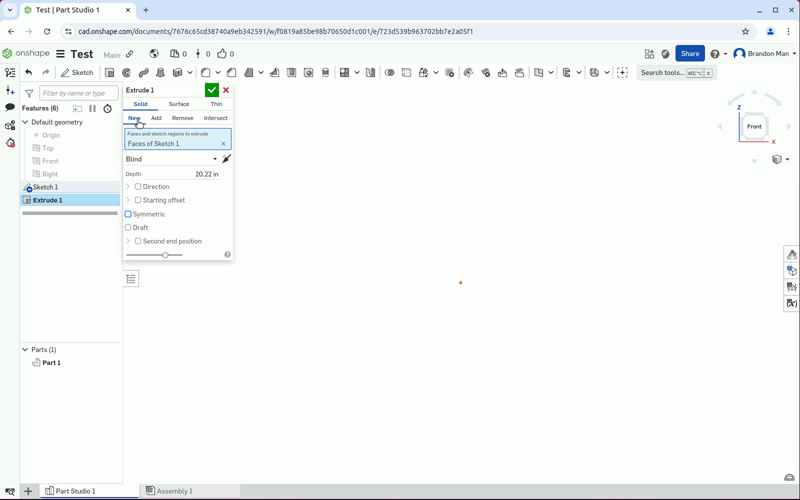
key(space)
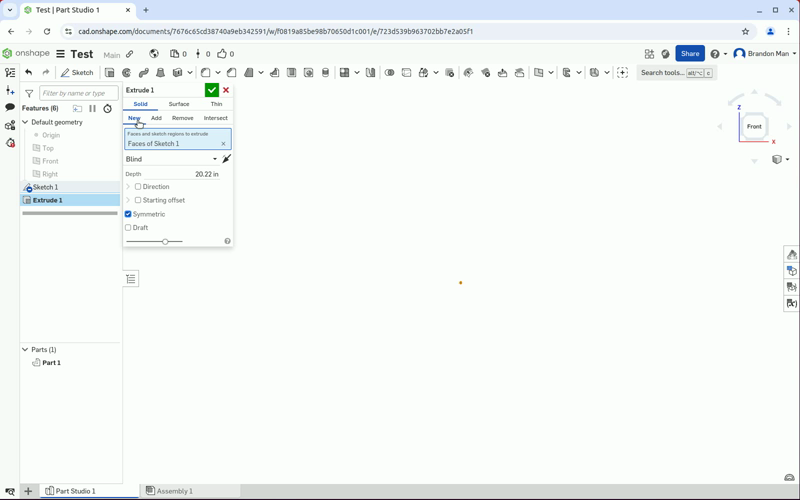
key(enter)
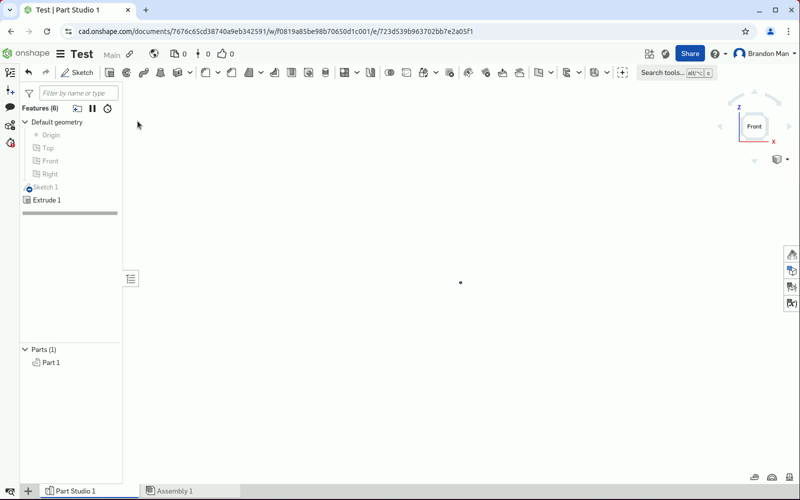
key(shift+h)
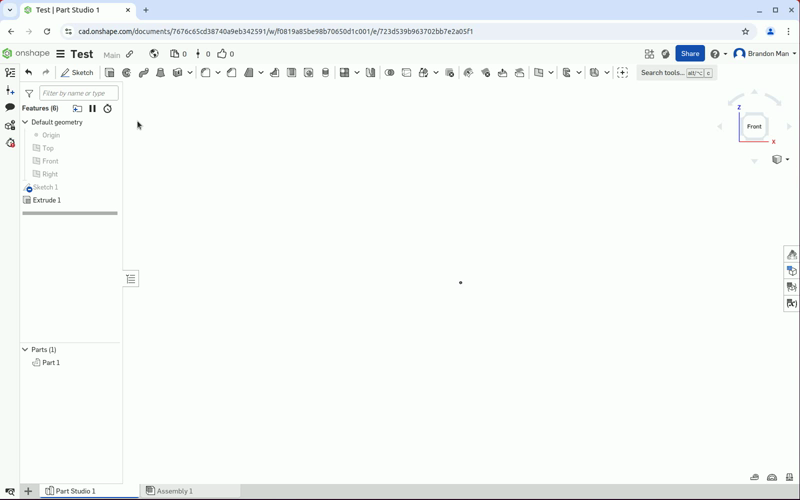
key(shift+h)
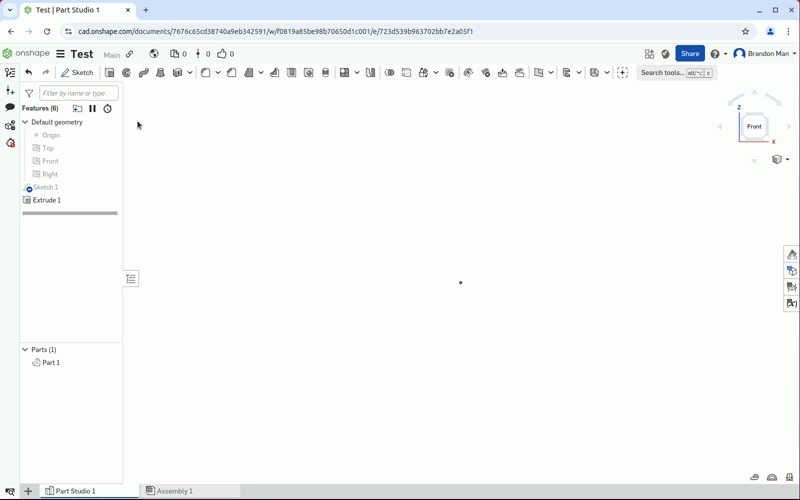
mouse_move(73, 189)
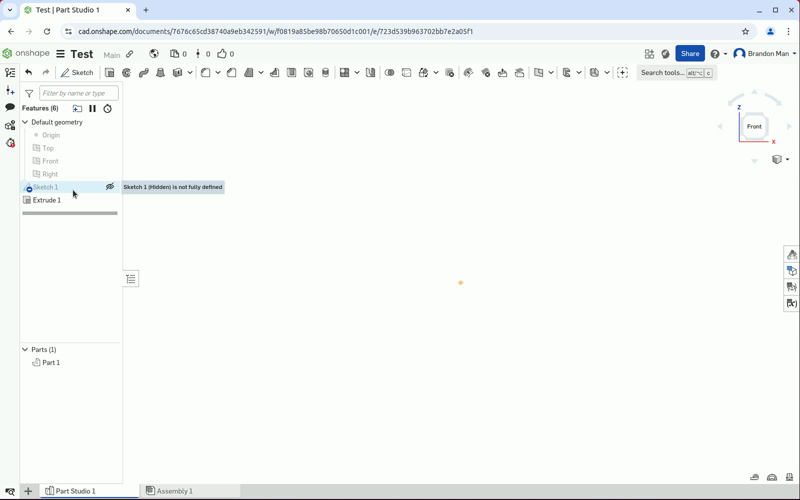
click(73, 189)
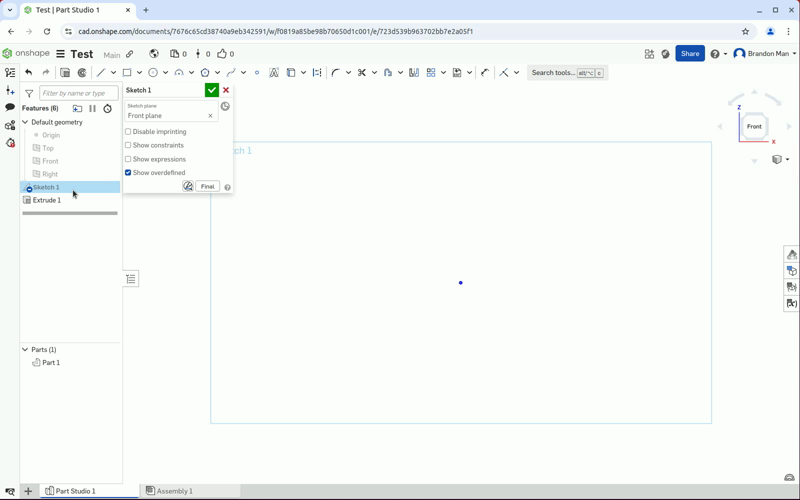
mouse_move(229, 92)
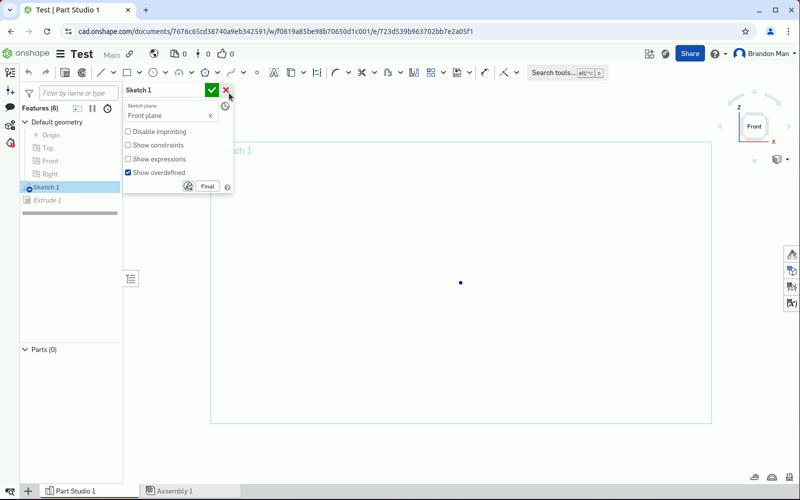
click(229, 92)
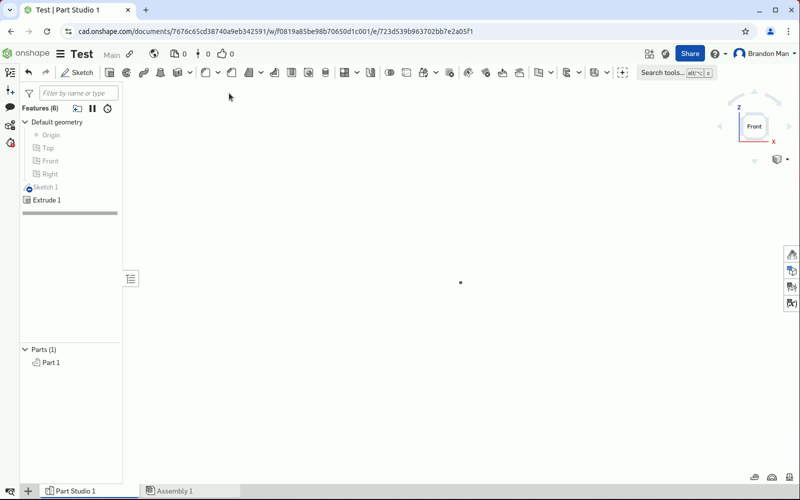
mouse_move(73, 352)
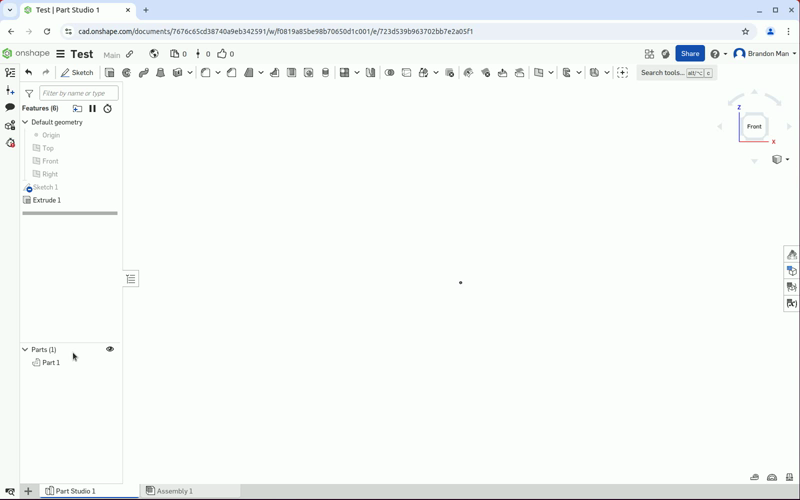
key(y)
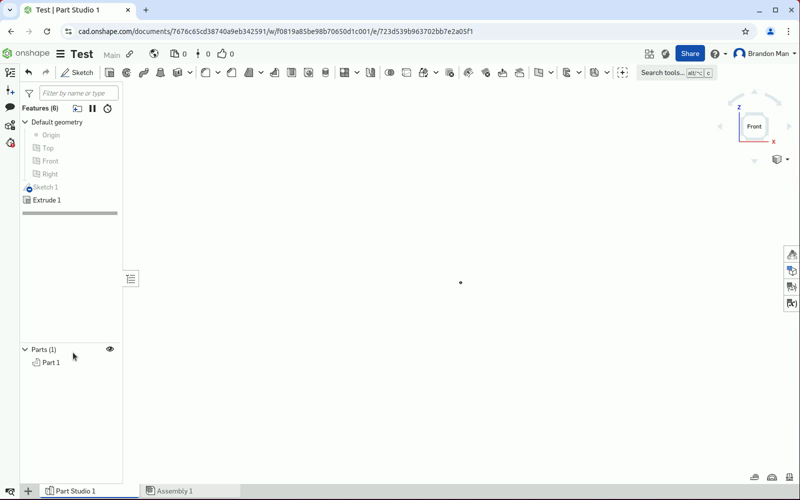
key(shift+p)
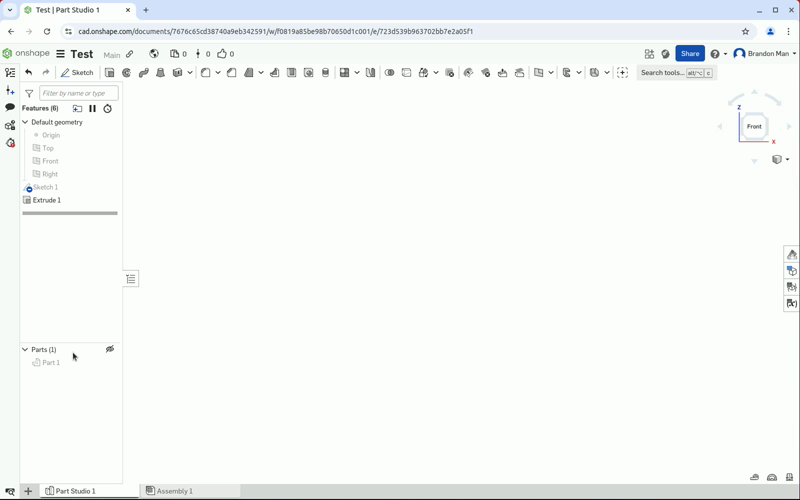
key(space)
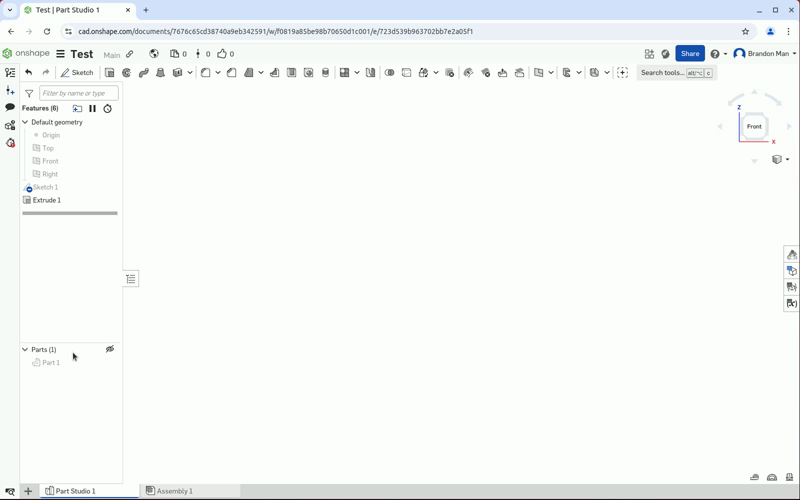
key_down(shift)
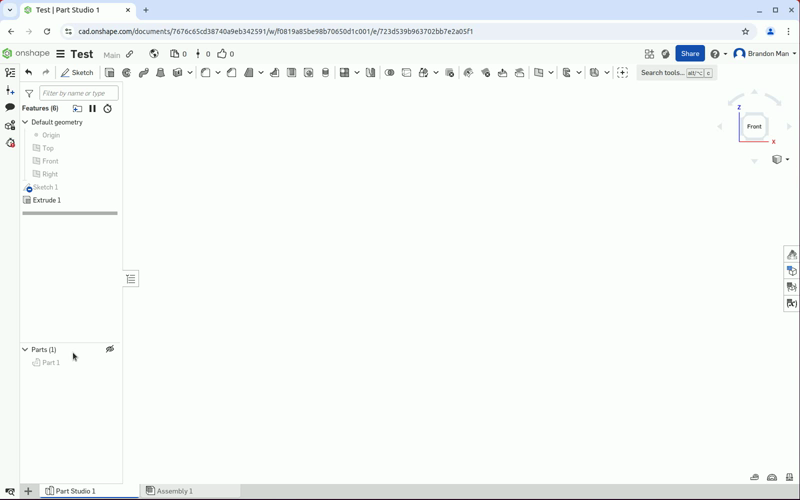
key(left)
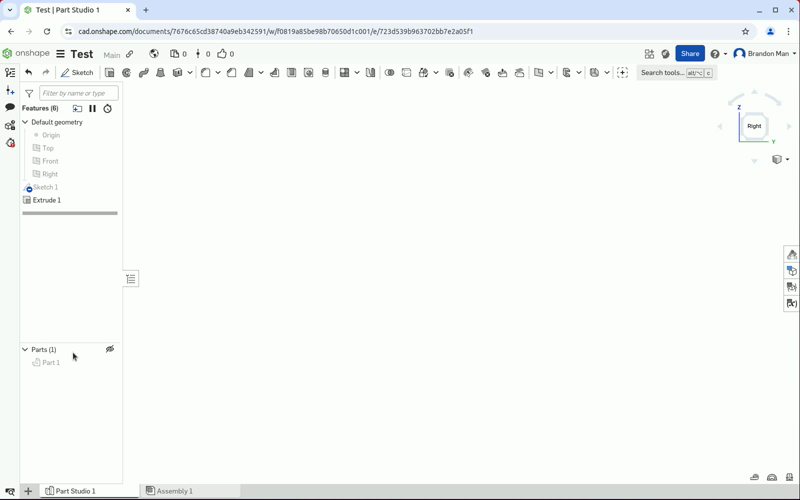
key_up(shift)
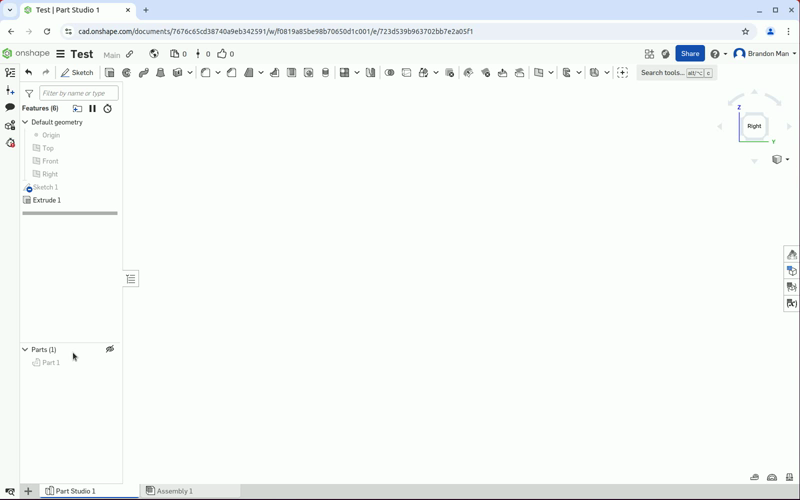
mouse_move(73, 352)
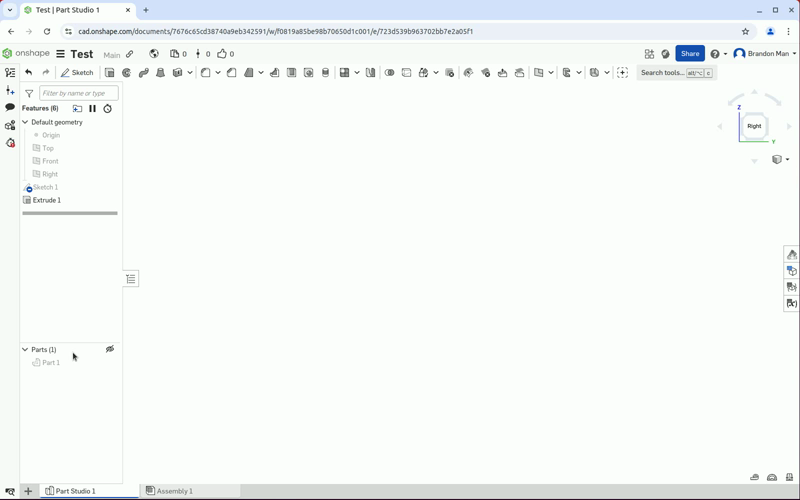
key(shift+y)
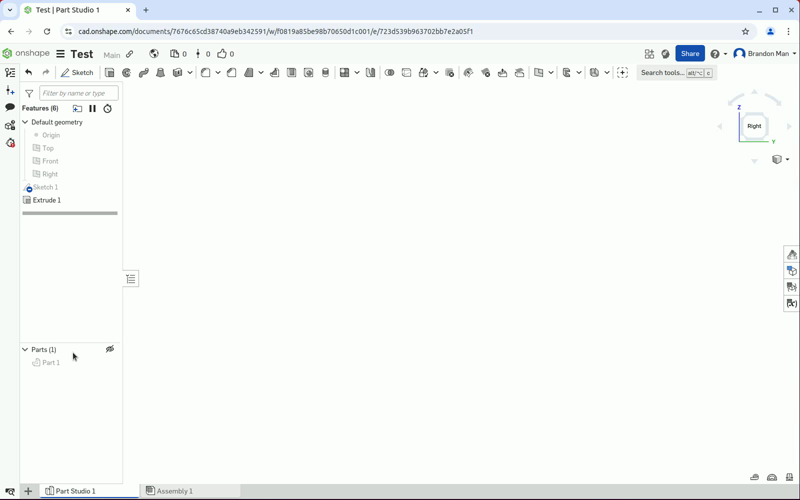
key(shift+s)
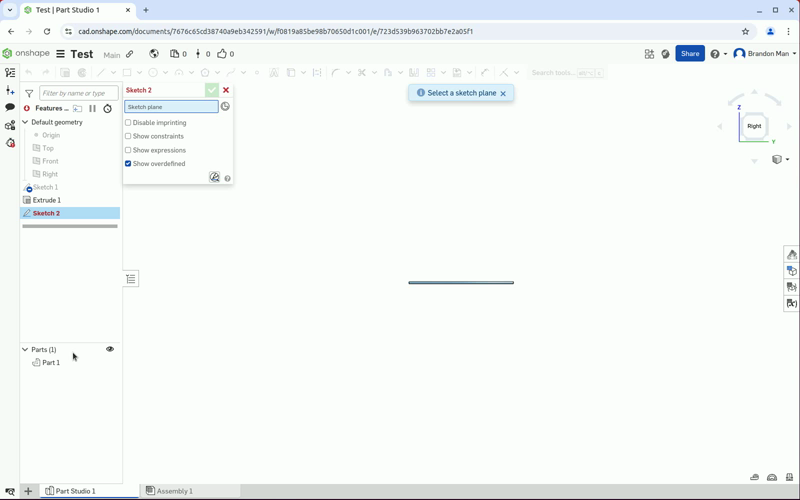
mouse_move(73, 176)
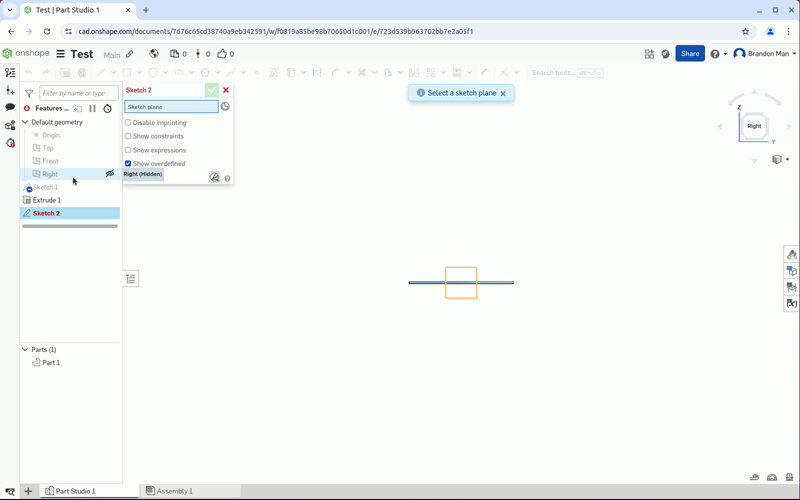
click(73, 176)
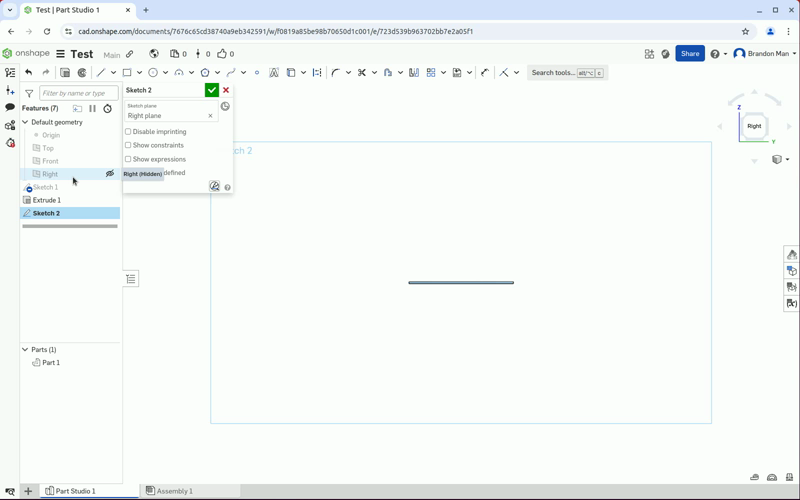
mouse_move(73, 352)
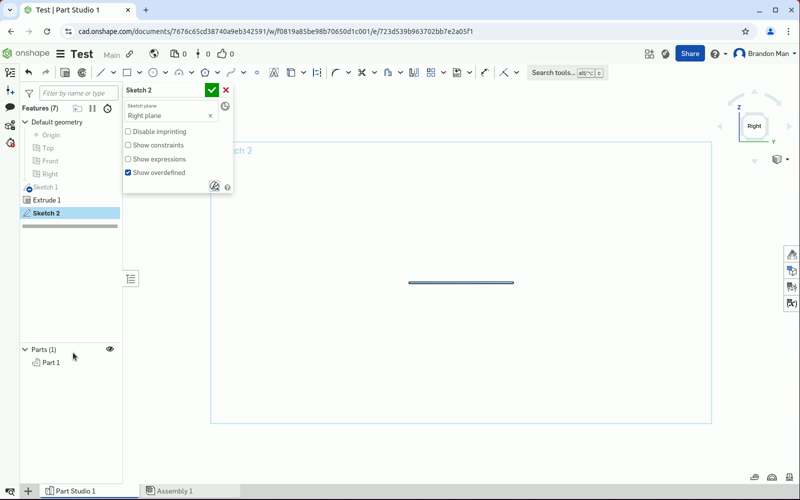
key(y)
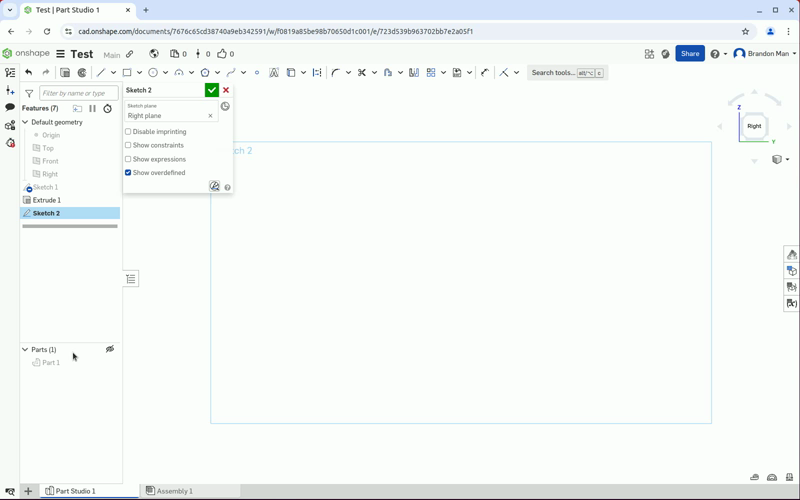
key(l)
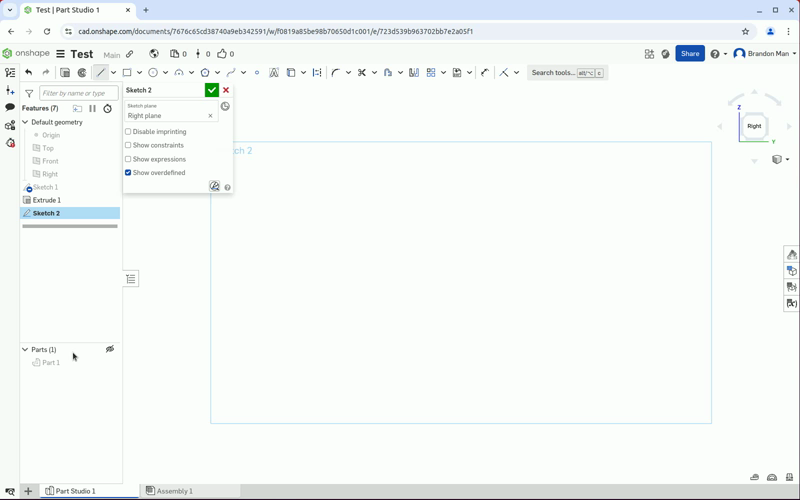
key_down(shift)
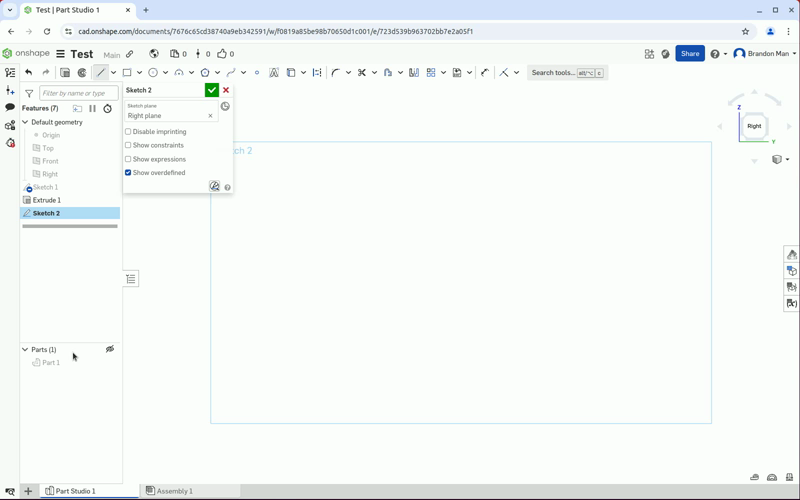
mouse_move(420, 250)
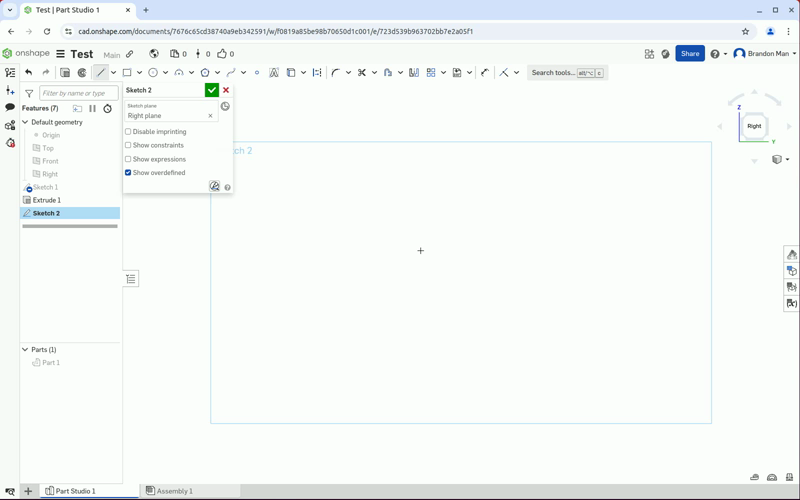
click(420, 250)
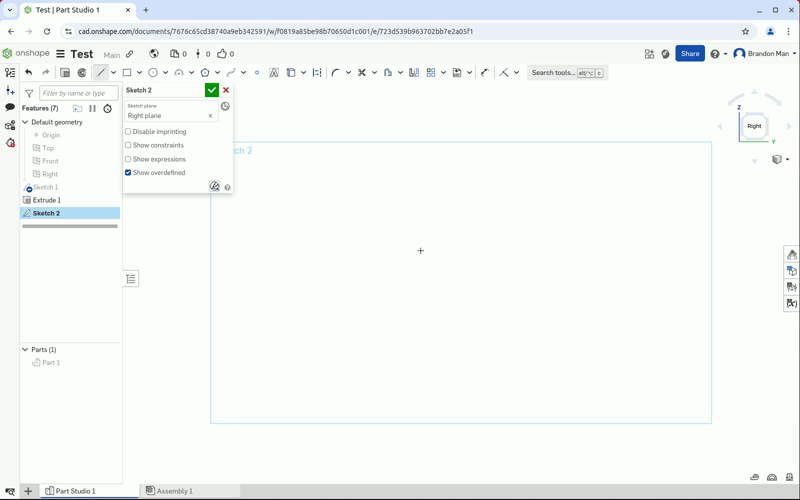
key_up(shift)
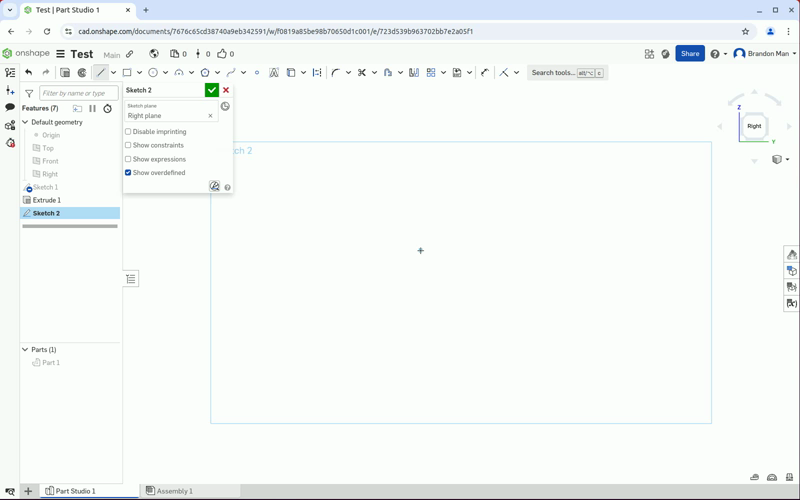
key_down(shift)
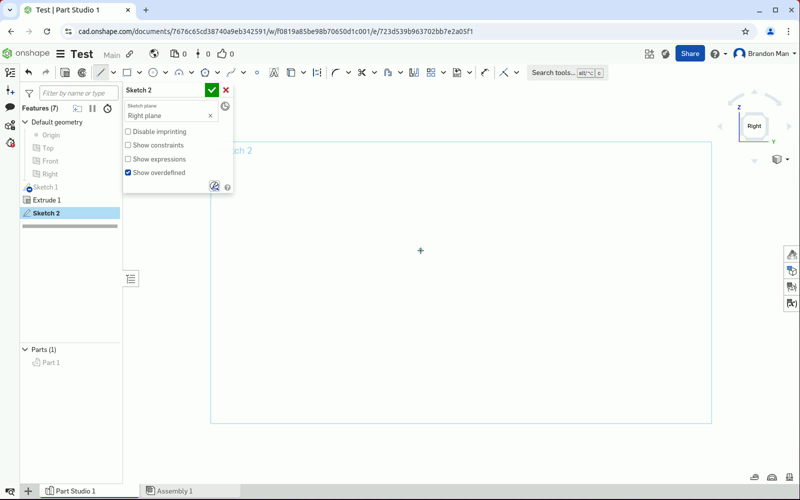
mouse_move(501, 250)
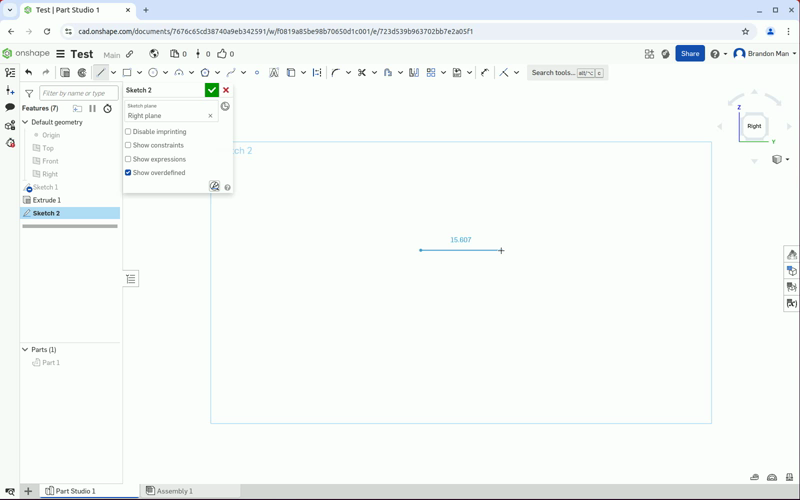
click(501, 250)
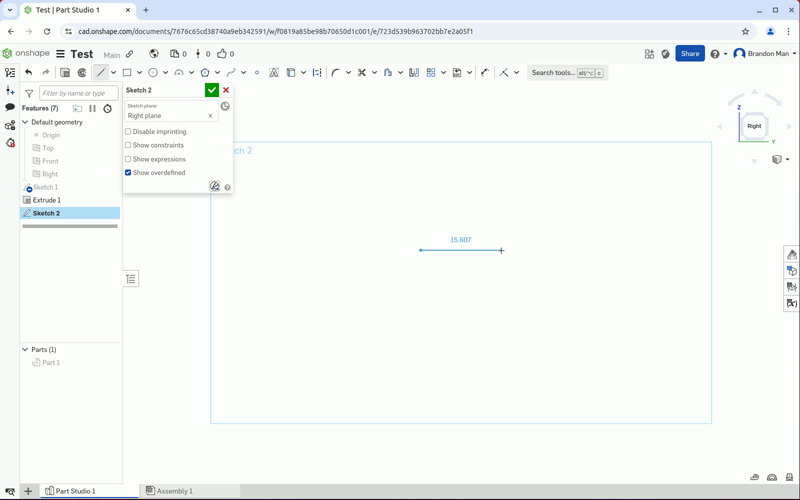
key_up(shift)
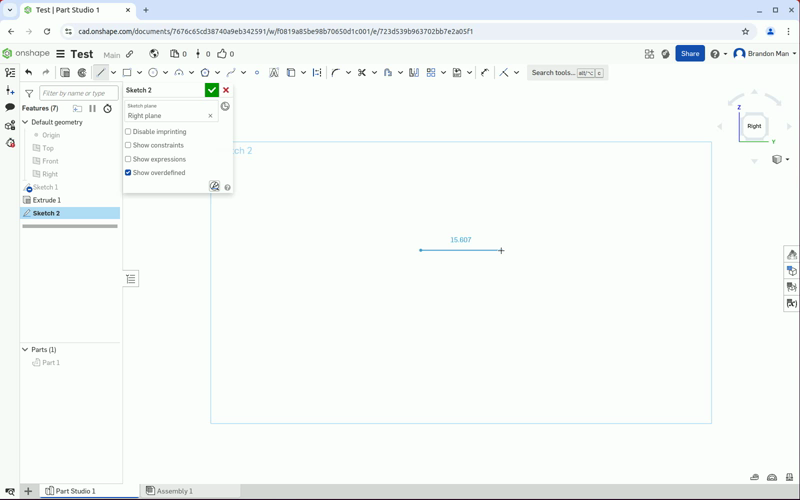
key_down(shift)
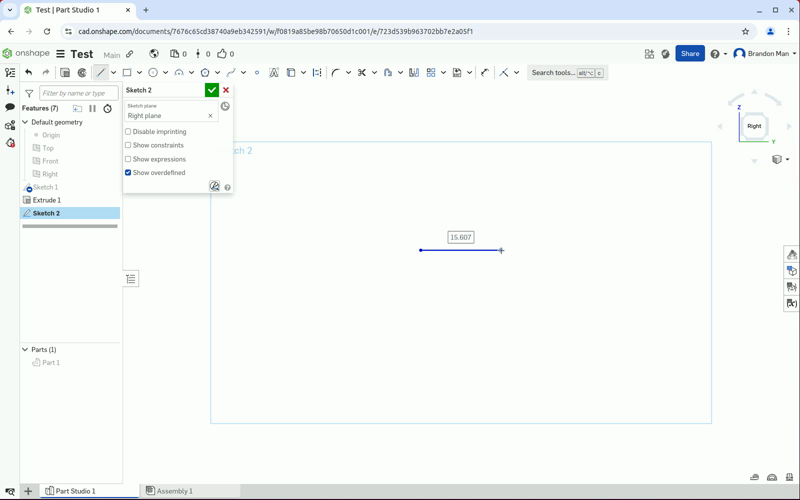
mouse_move(501, 170)
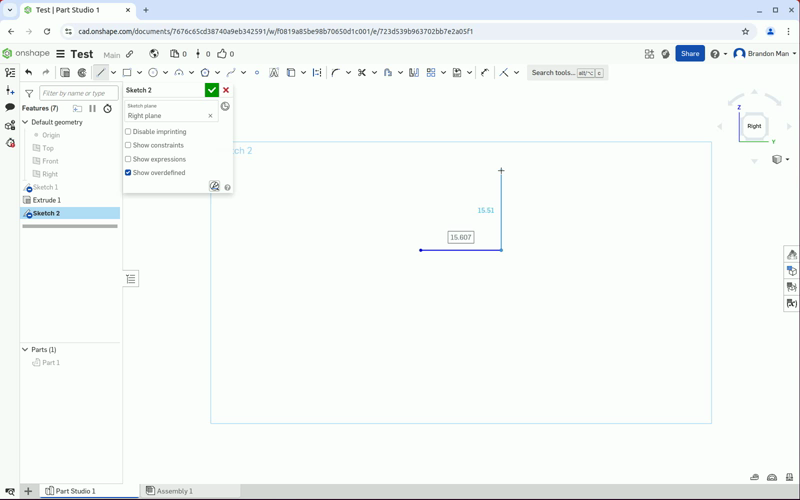
click(501, 170)
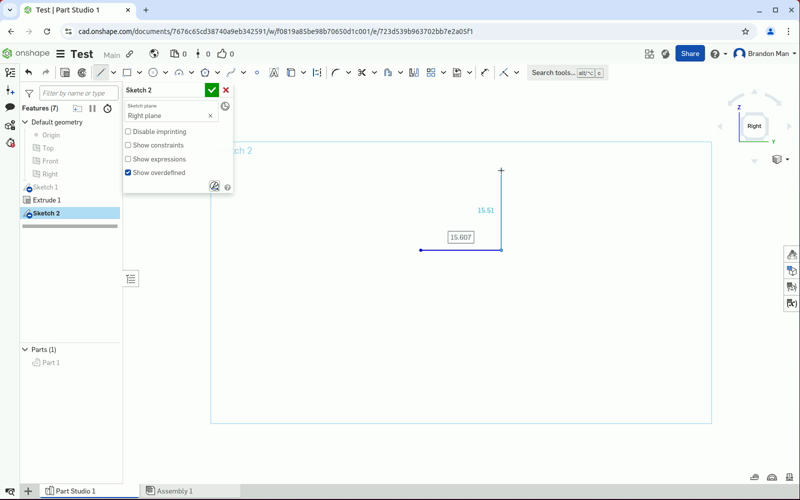
key_up(shift)
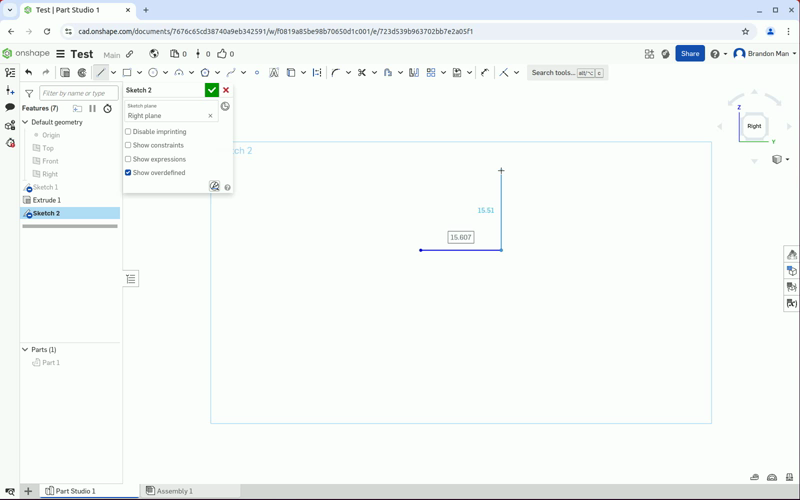
key_down(shift)
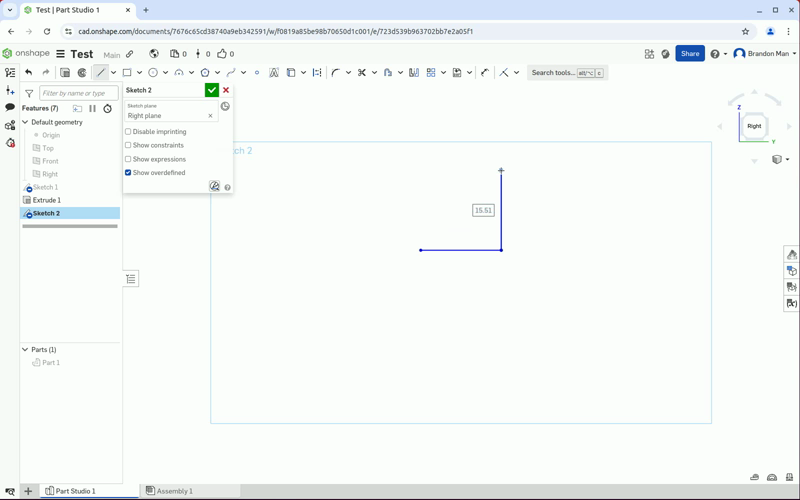
mouse_move(420, 170)
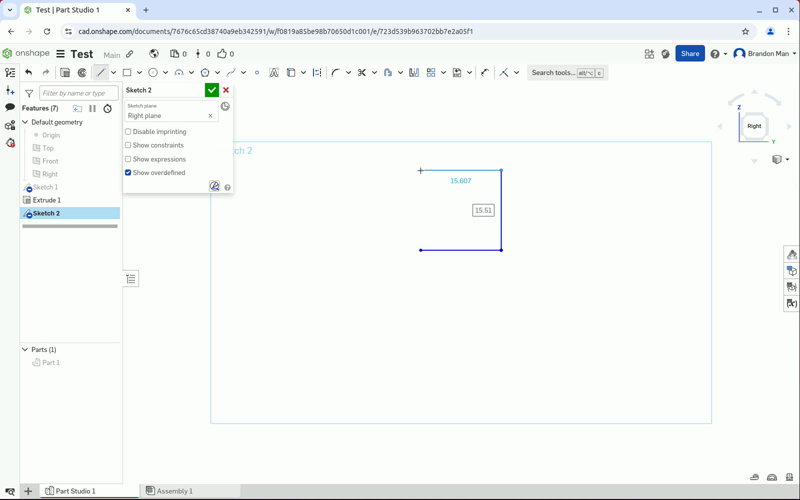
click(420, 170)
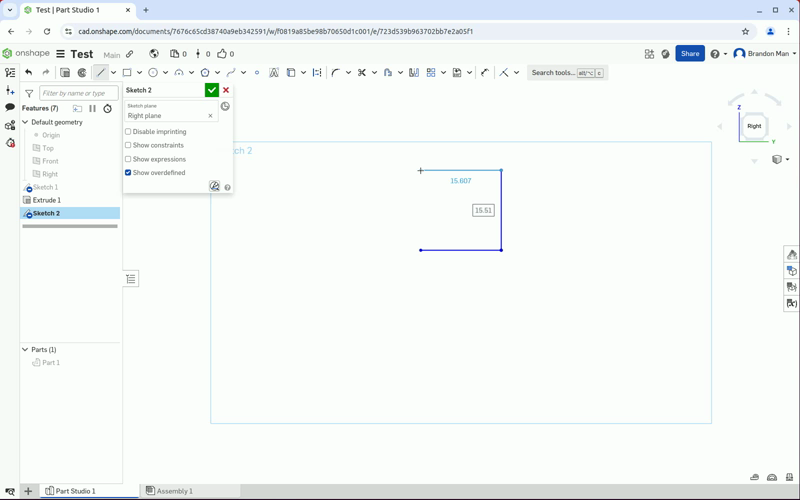
key_up(shift)
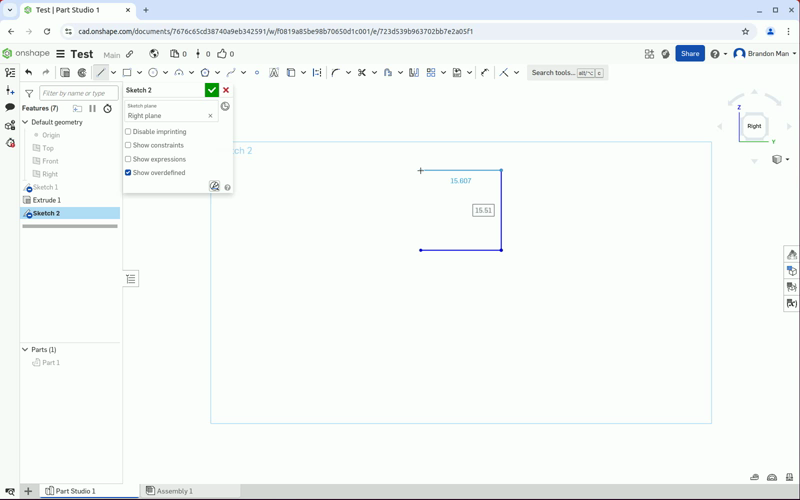
key_down(shift)
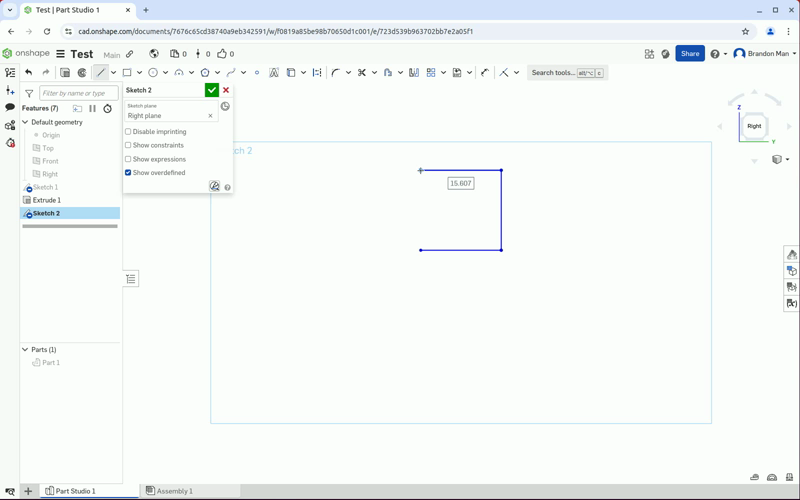
mouse_move(420, 250)
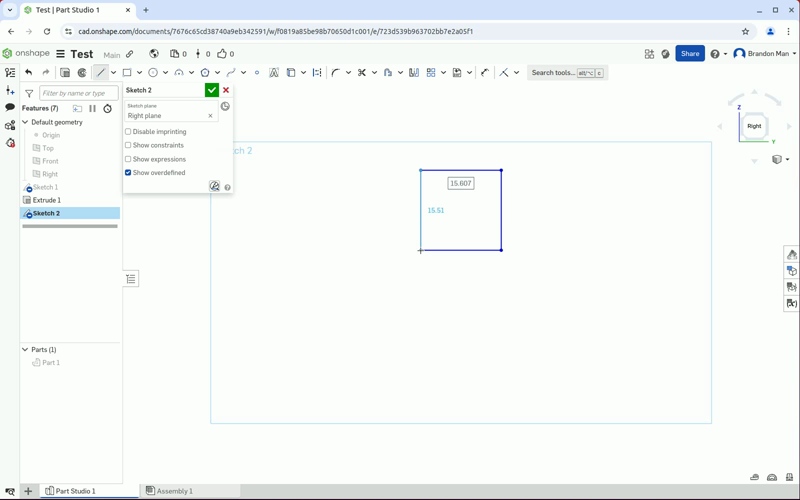
key_up(shift)
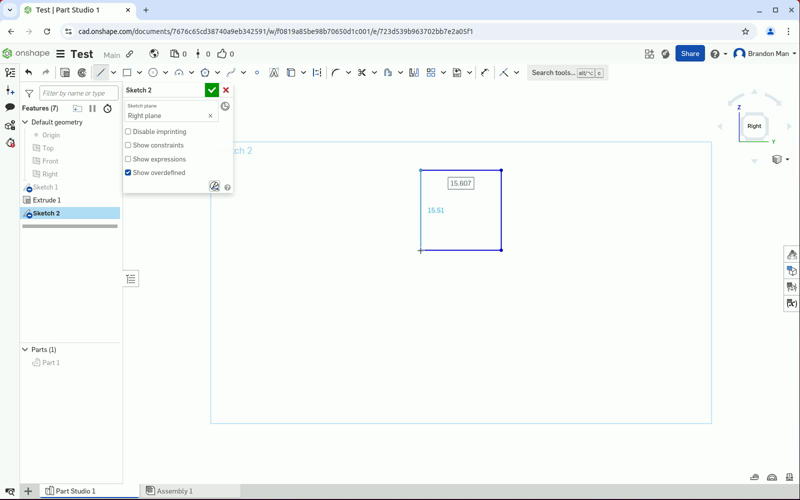
click(420, 250)
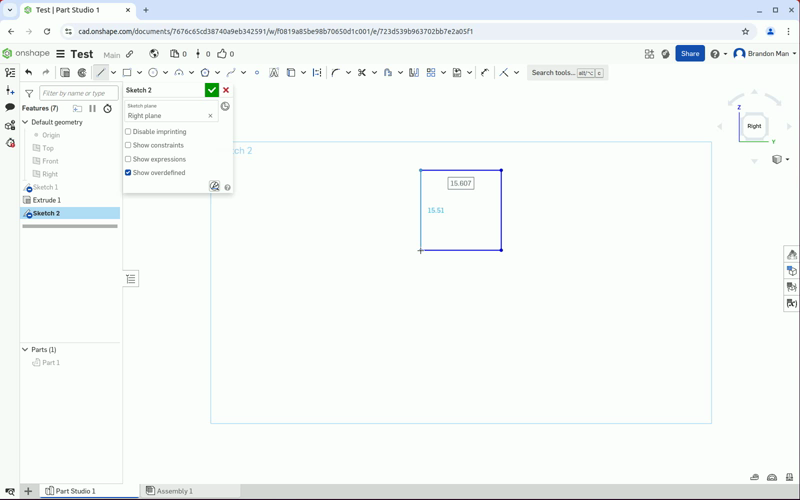
key(esc)
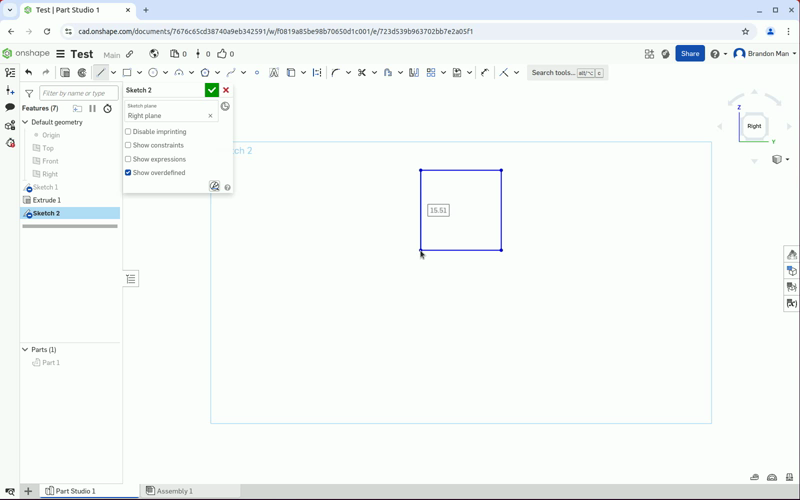
mouse_move(454, 200)
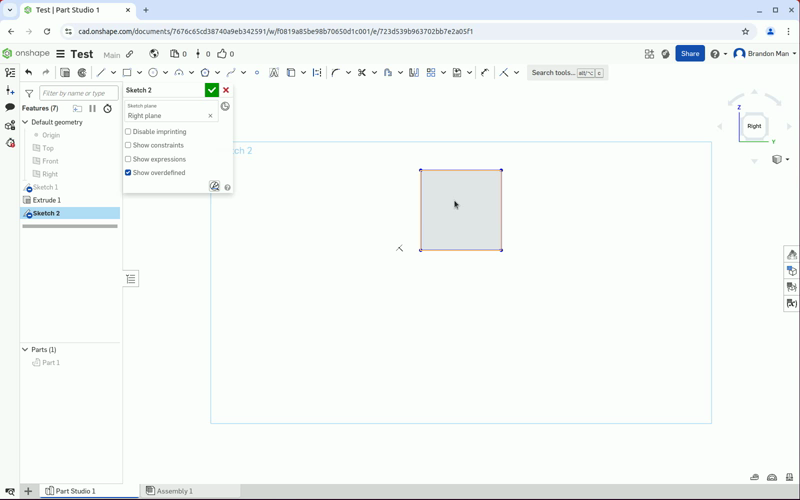
click(454, 200)
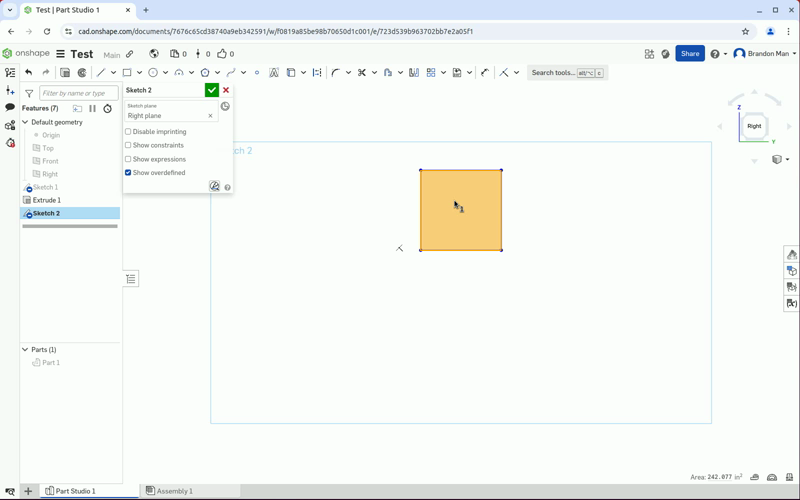
mouse_move(73, 352)
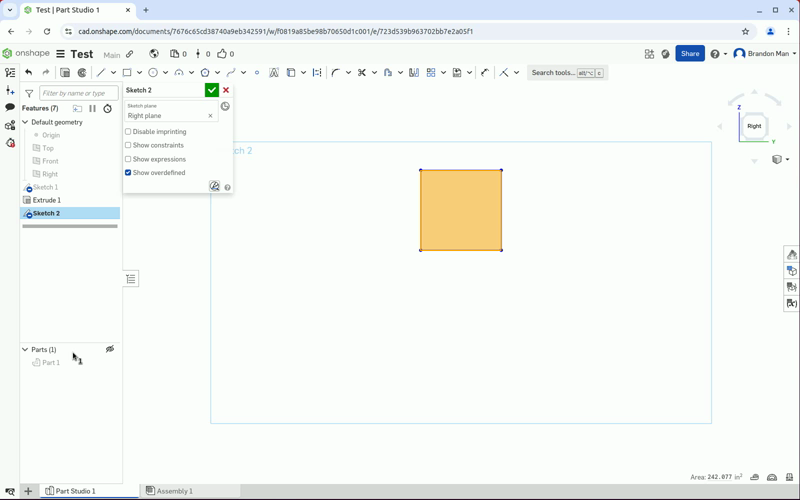
key(shift+y)
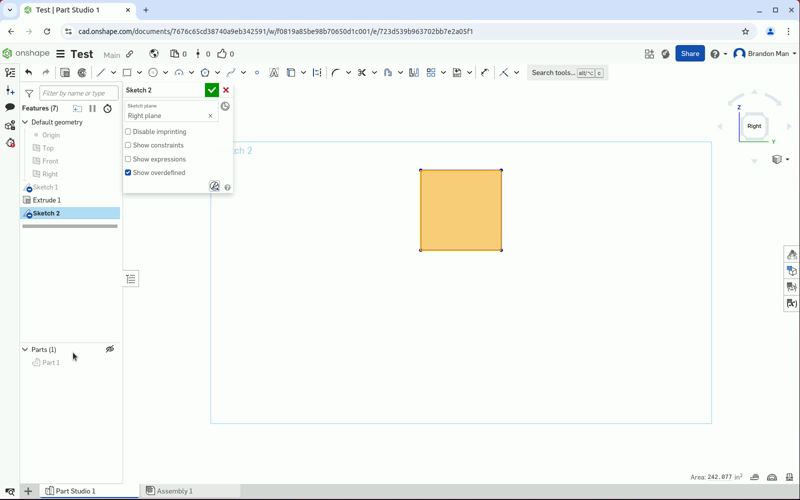
key(shift+e)
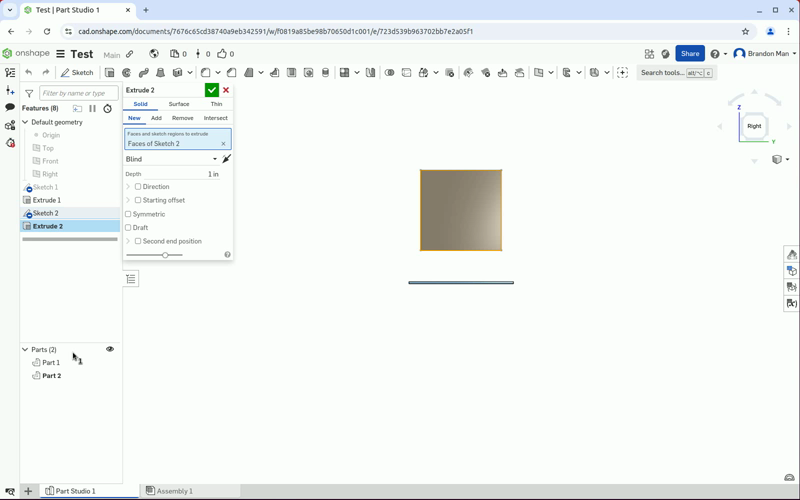
mouse_move(143, 106)
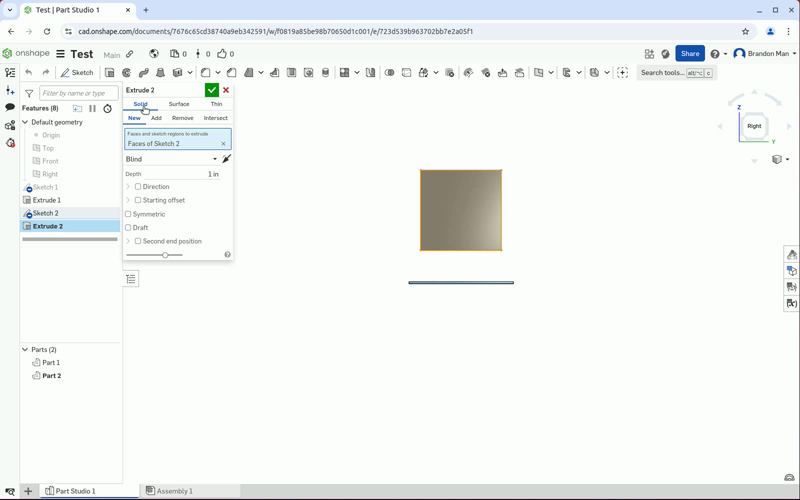
click(143, 106)
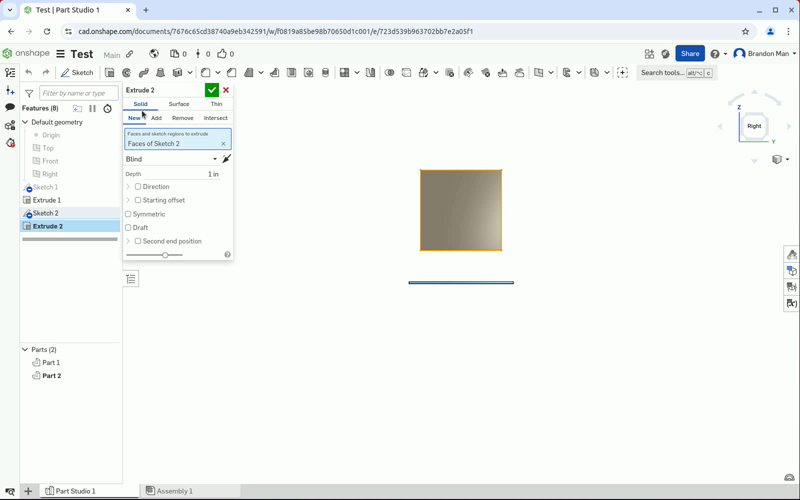
mouse_move(137, 120)
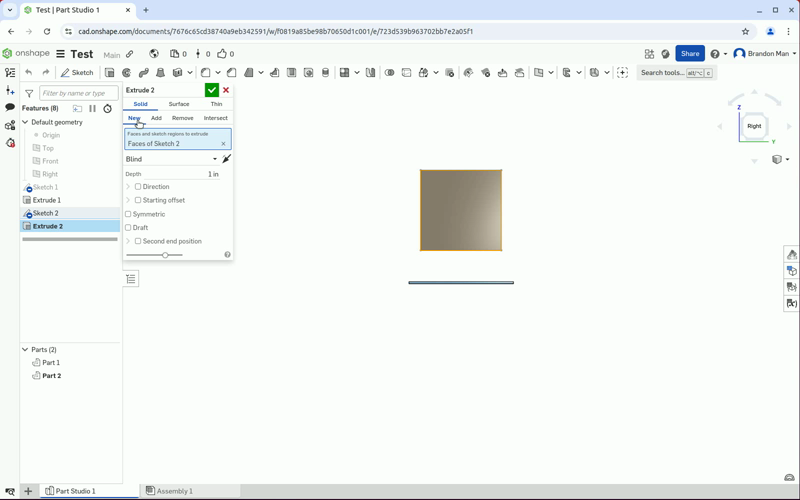
click(137, 120)
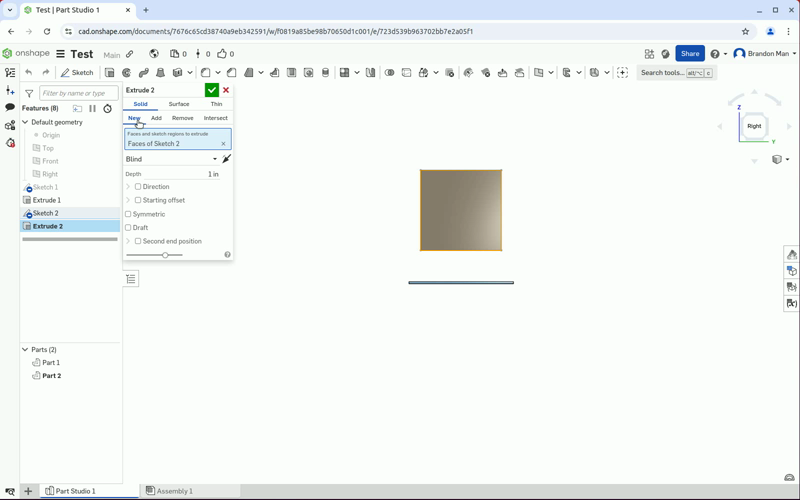
key(tab, 4)
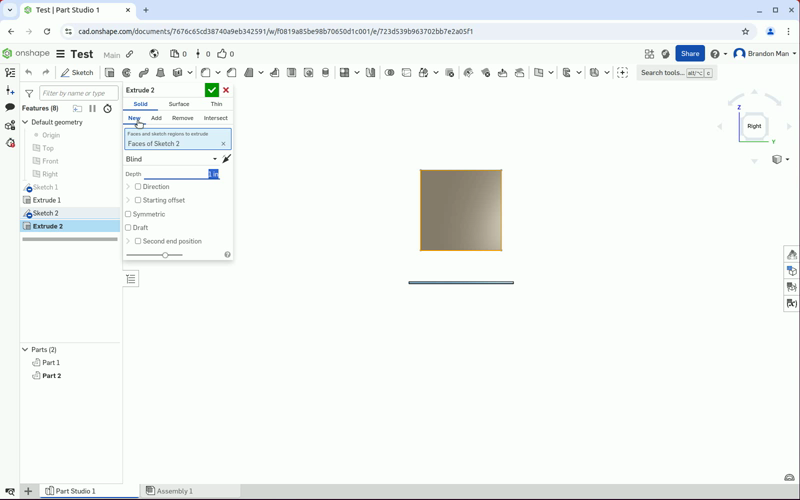
text(-0.482)
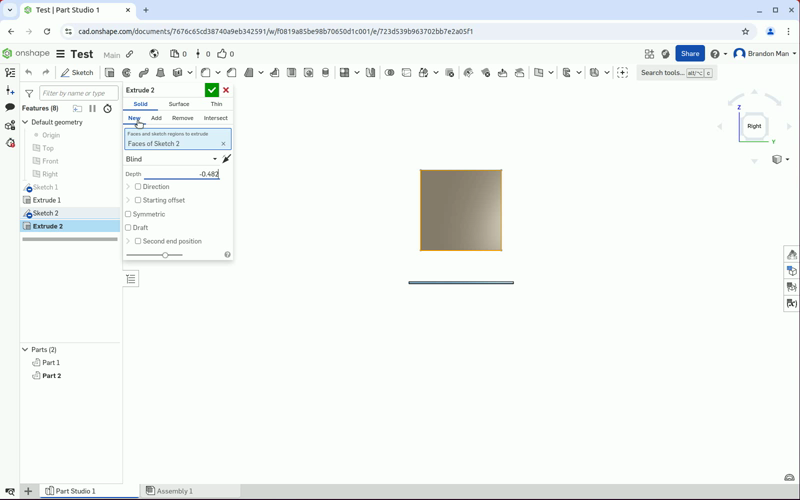
key(tab, 3)
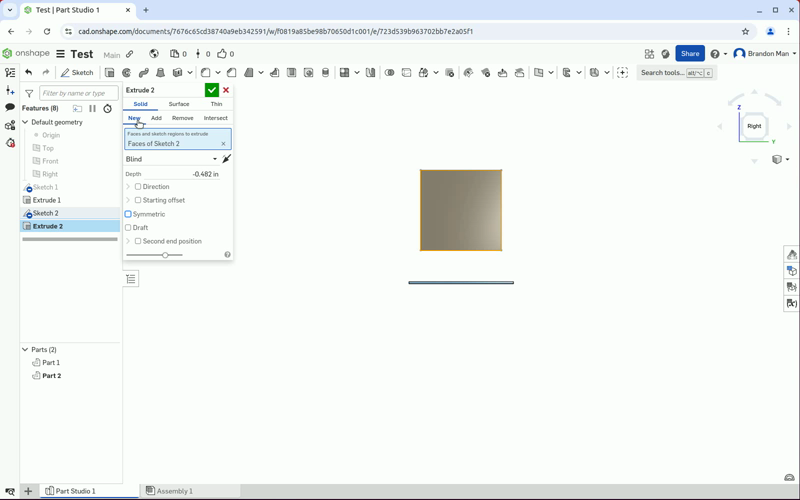
key(space)
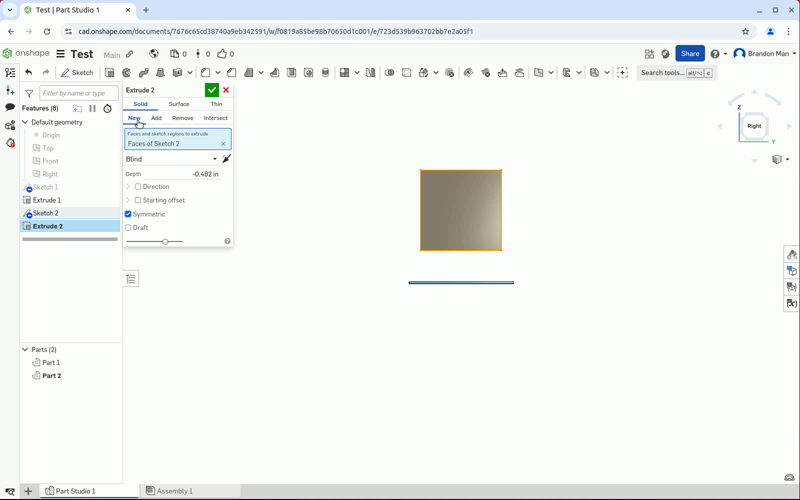
key(enter)
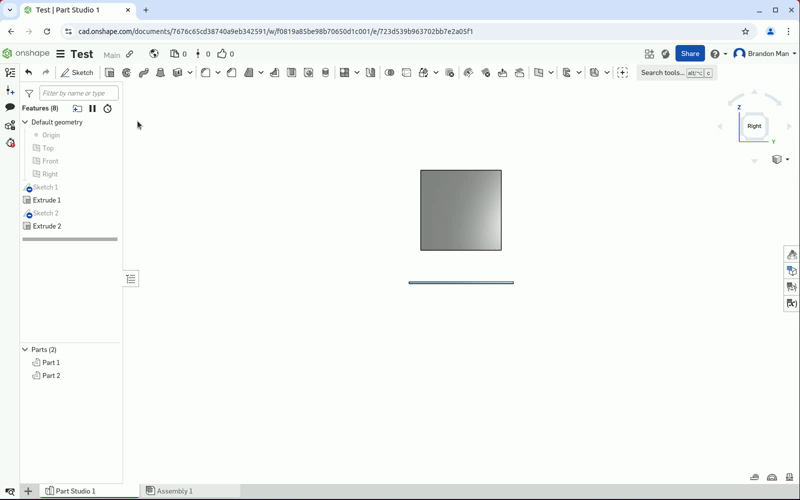
key(shift+h)
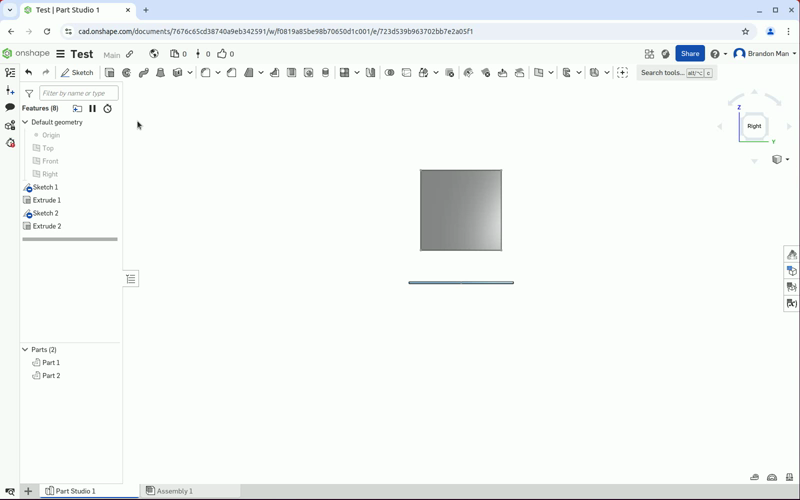
key(shift+h)
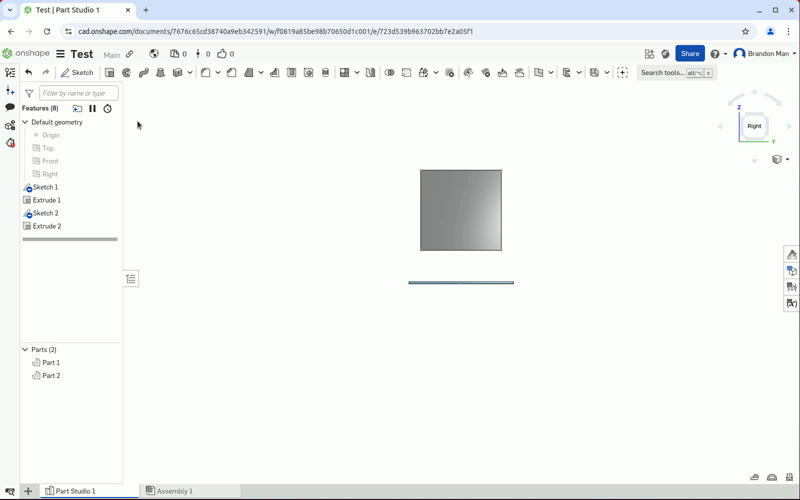
key(shift+7)
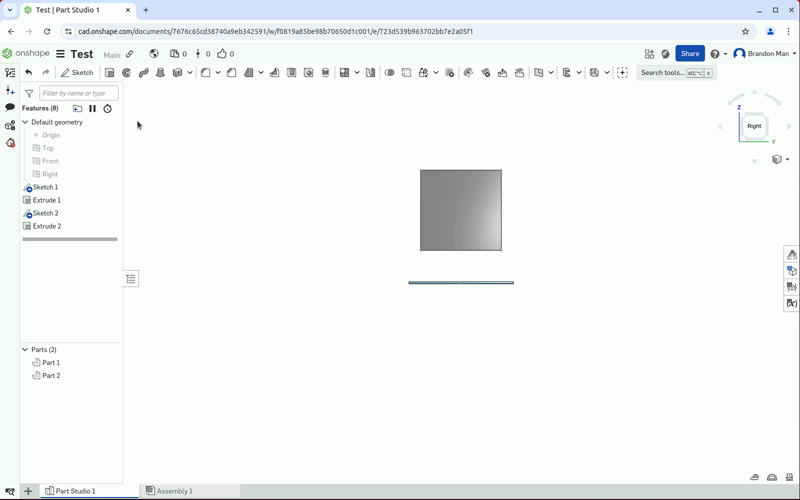
key(right, 2)
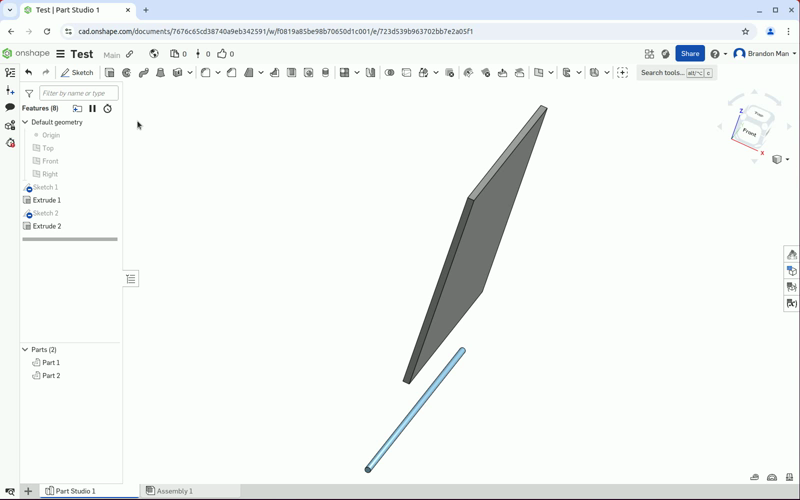
key(down, 2)
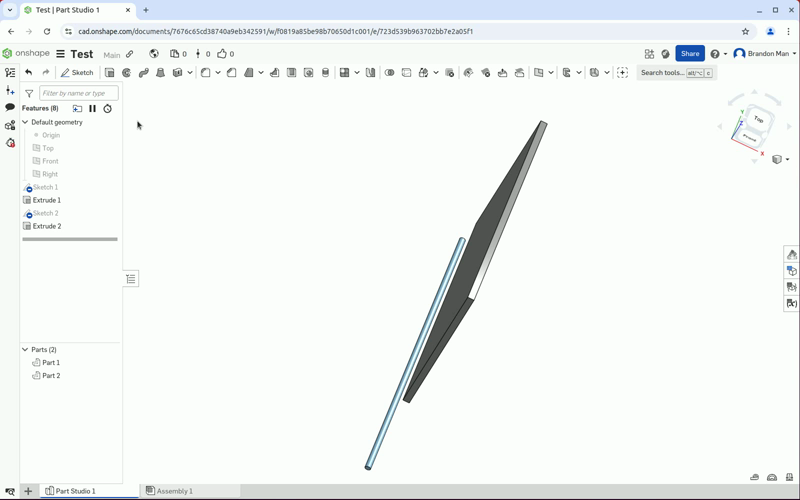
key(up, 2)
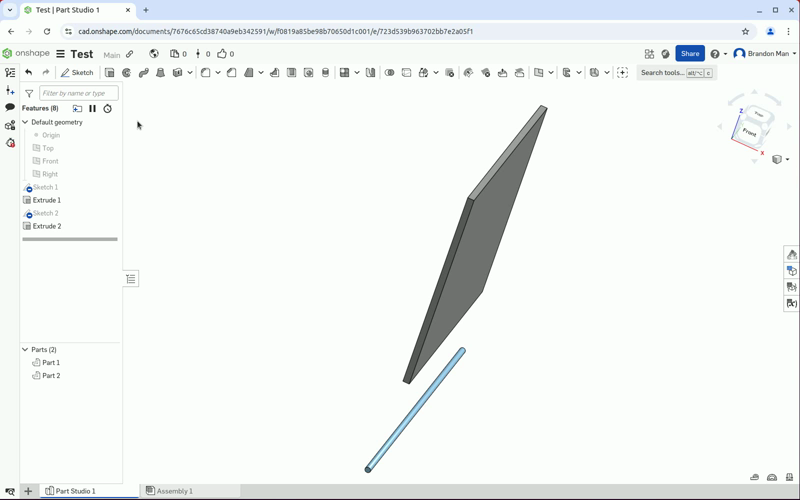
key(left, 2)
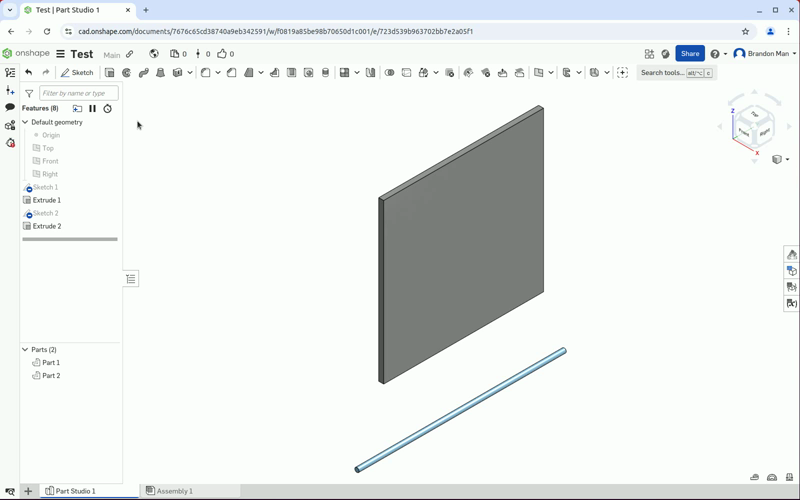
mouse_move(73, 189)
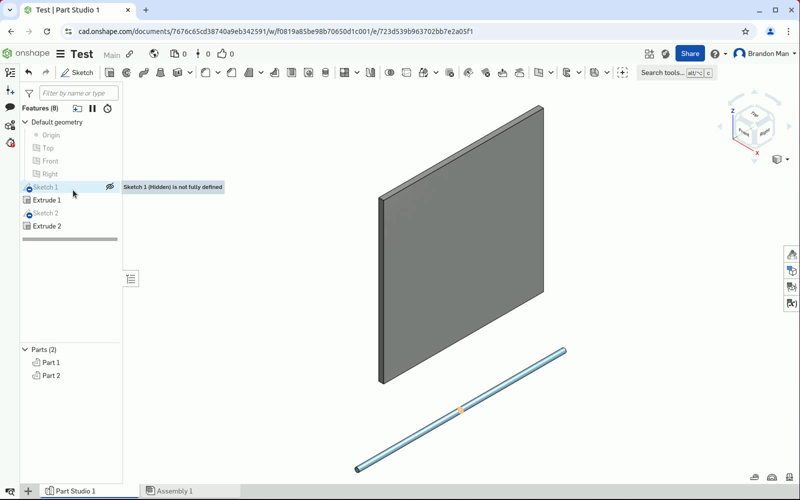
click(73, 189)